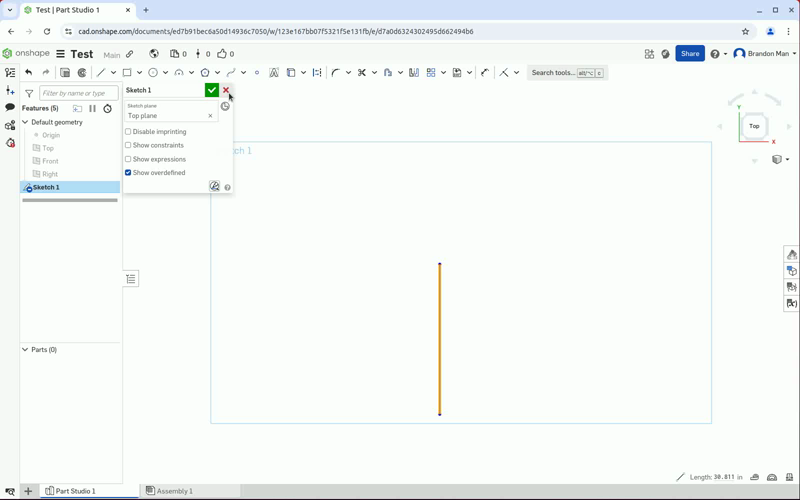
key(shift+h)
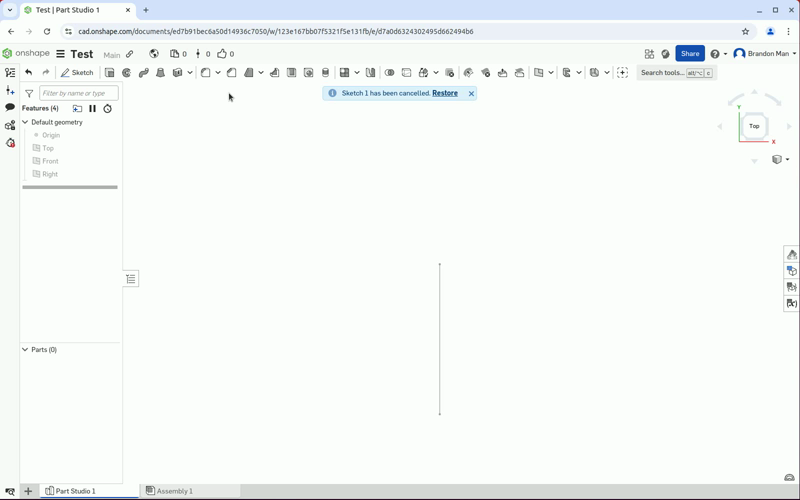
mouse_move(73, 352)
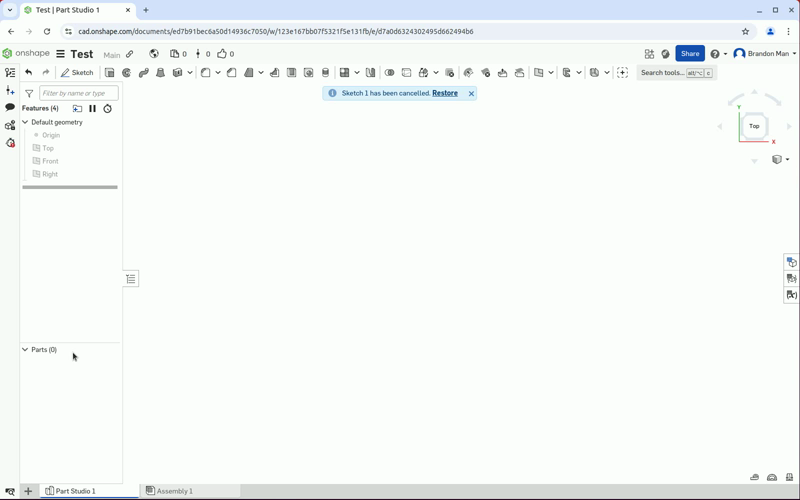
key(y)
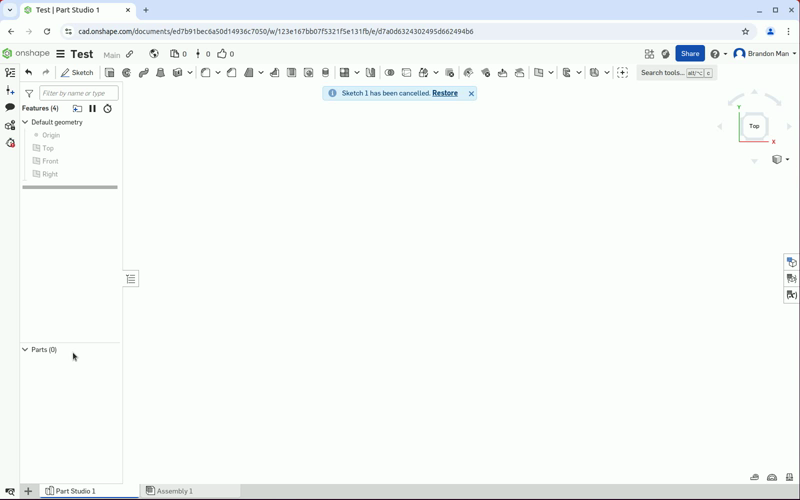
key(shift+p)
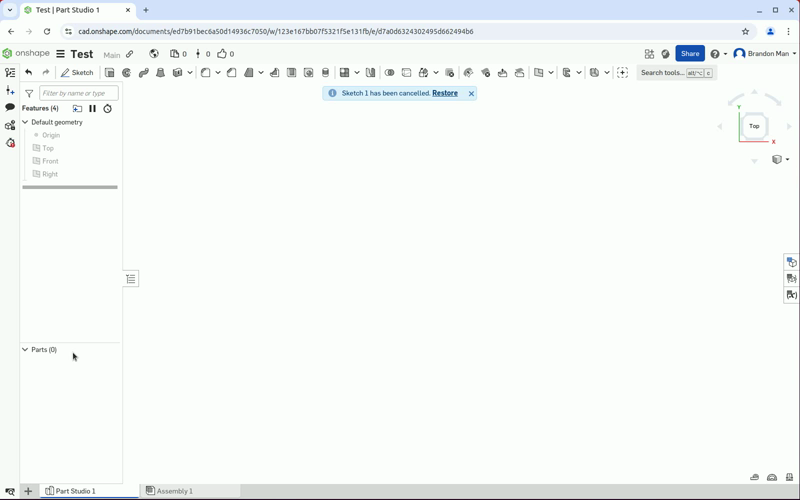
key(space)
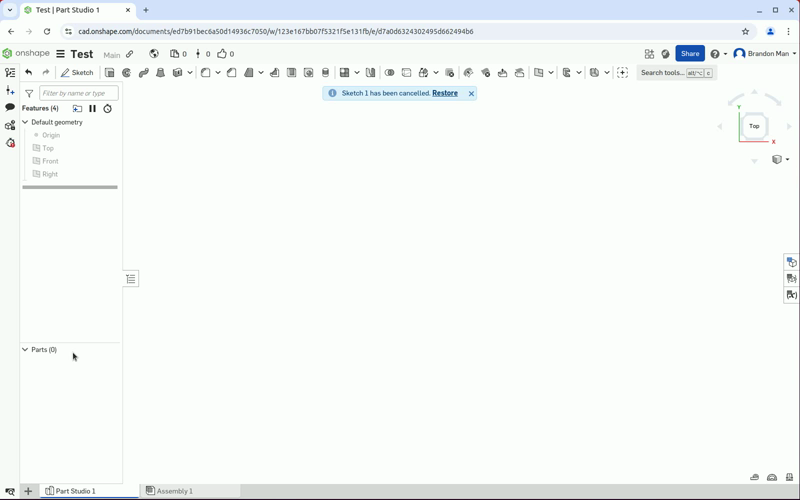
key_down(shift)
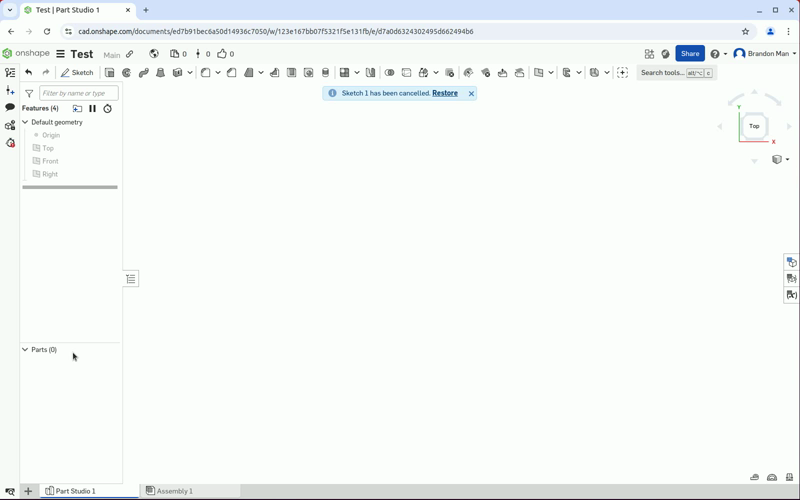
key(up)
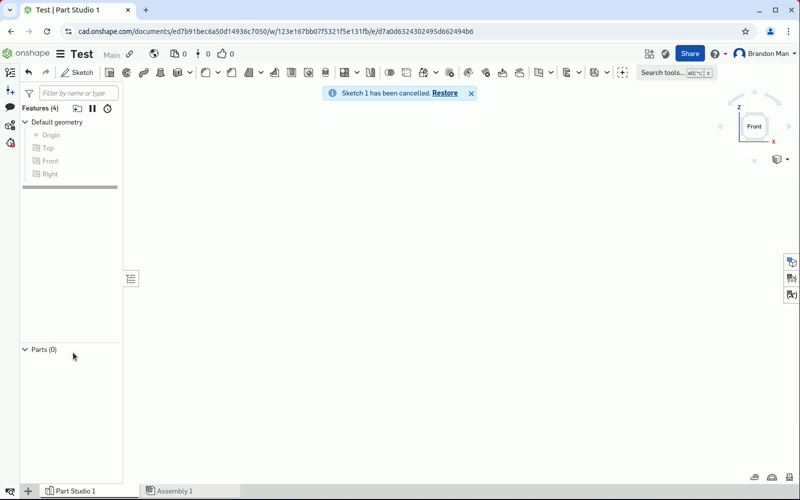
key_up(shift)
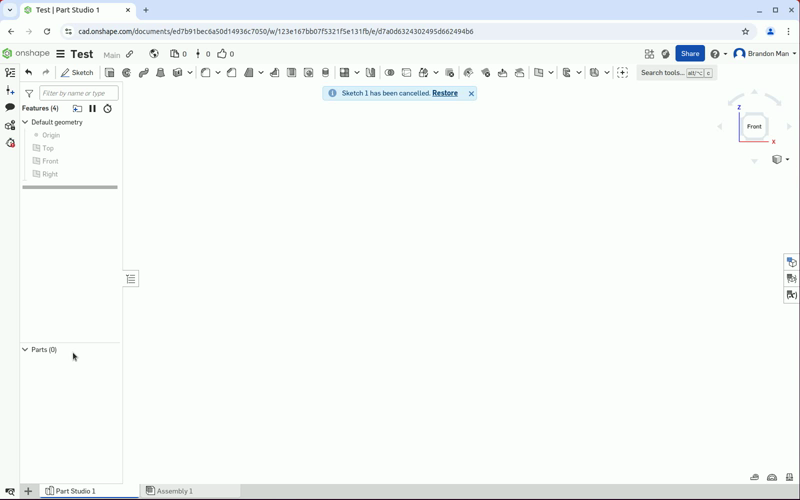
mouse_move(73, 352)
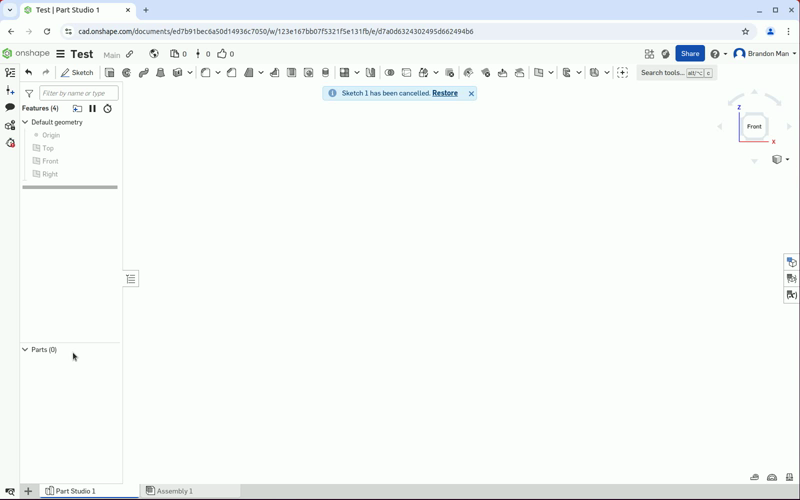
key(shift+y)
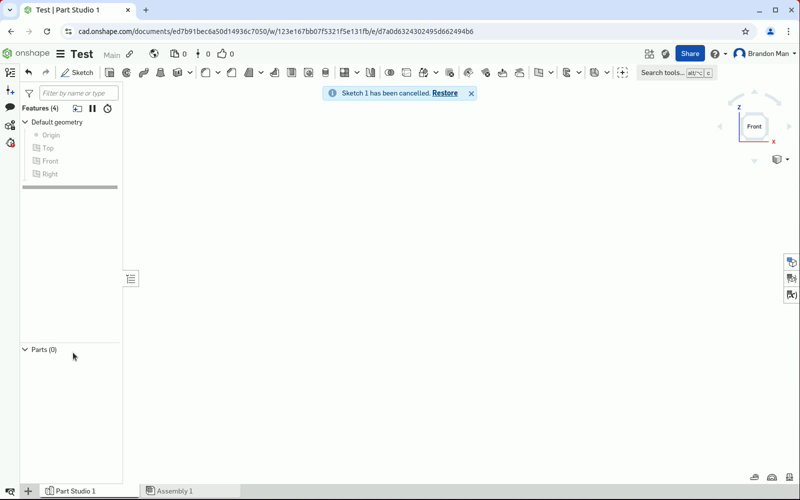
key(shift+s)
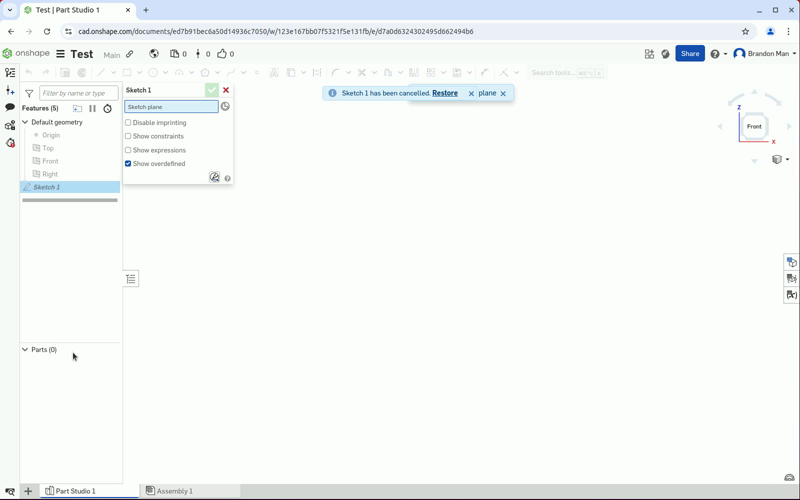
mouse_move(73, 163)
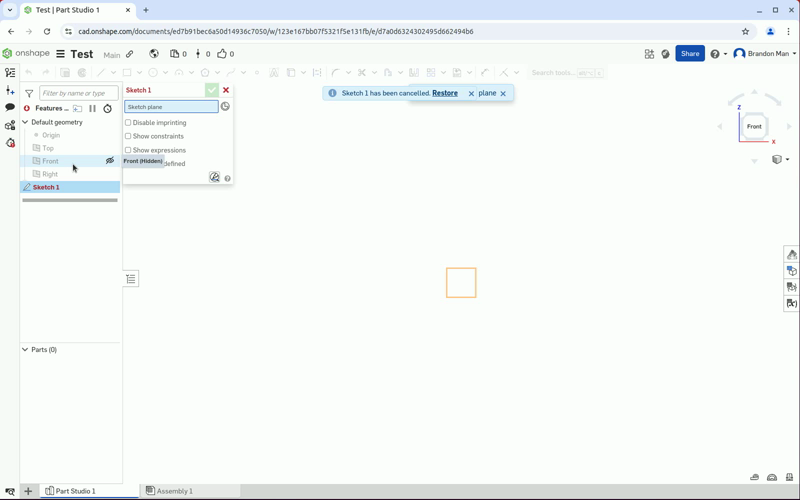
click(73, 163)
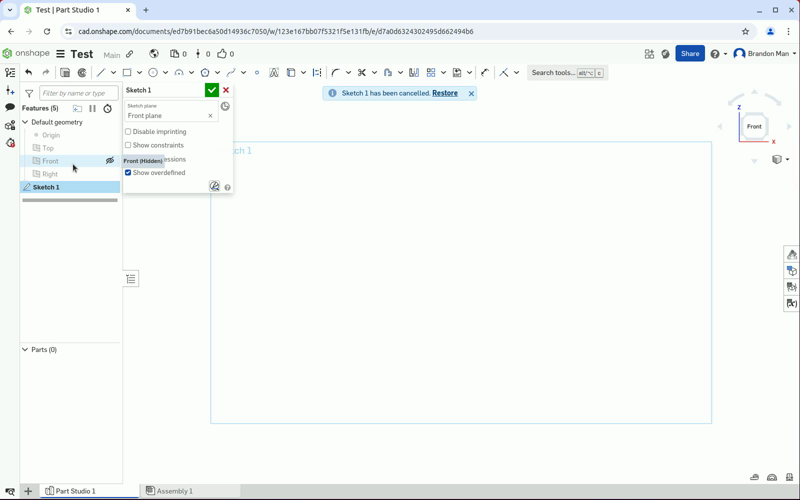
mouse_move(73, 352)
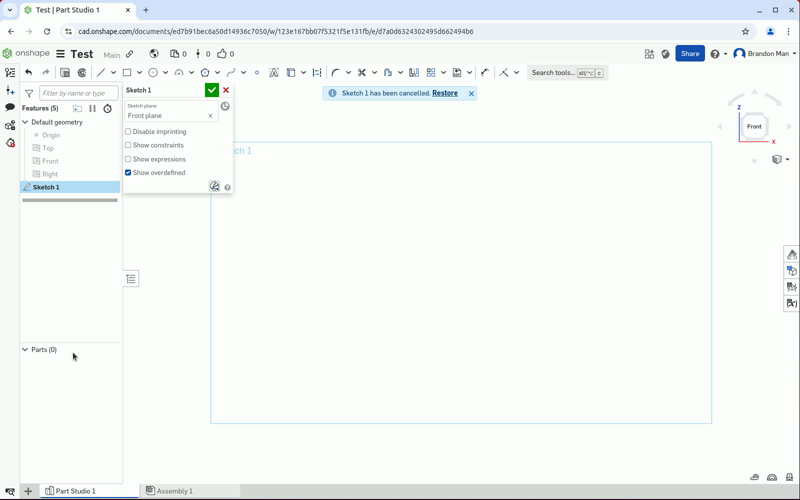
key(y)
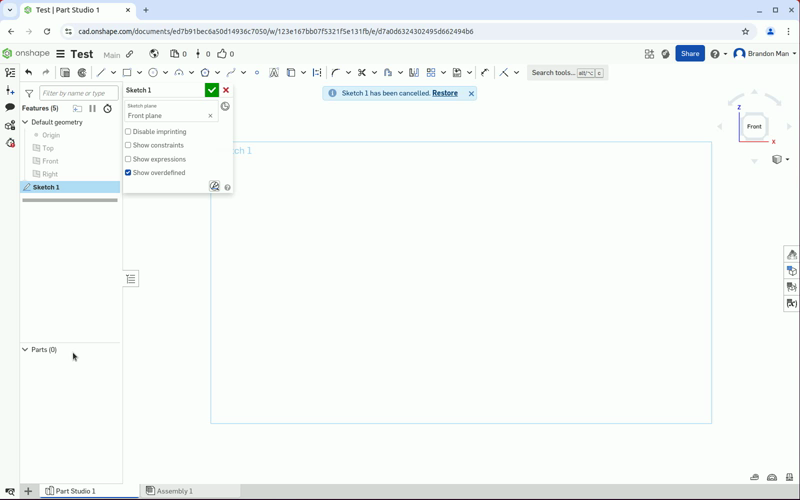
key(c)
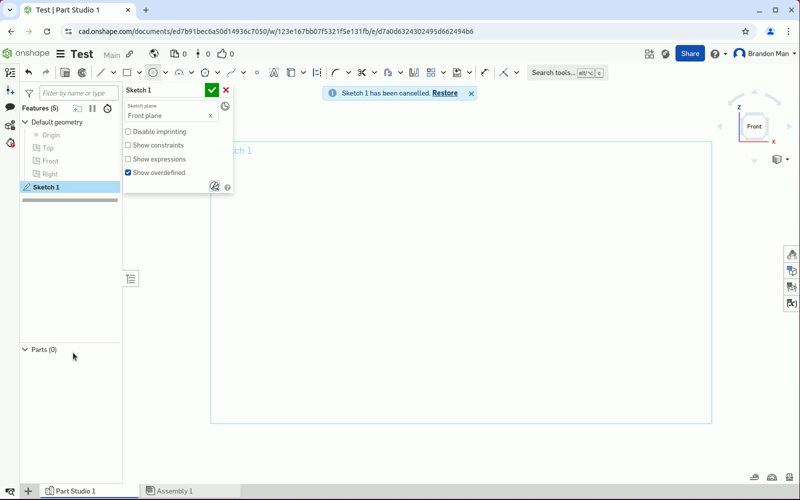
key_down(shift)
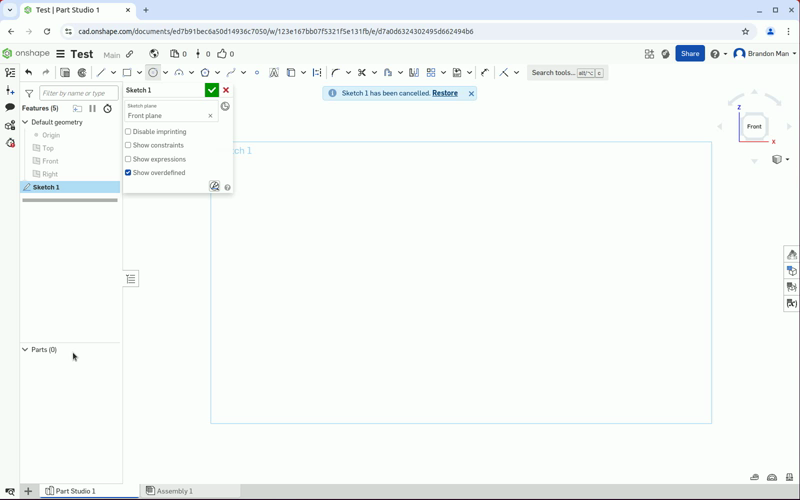
mouse_move(555, 282)
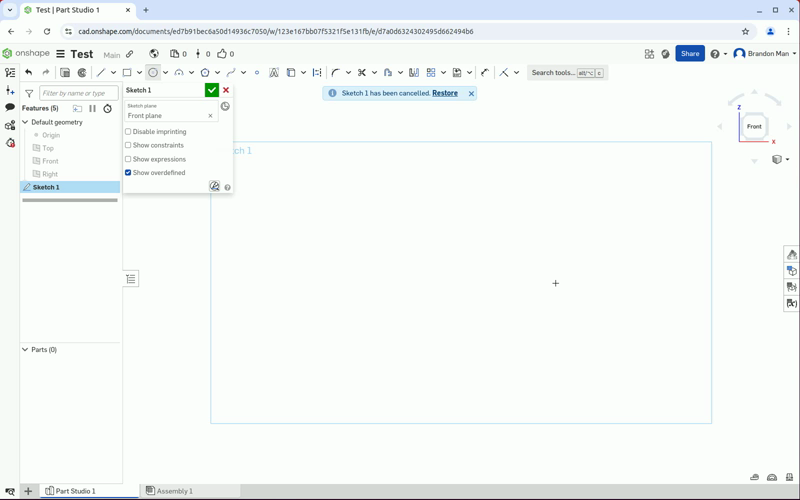
click(555, 282)
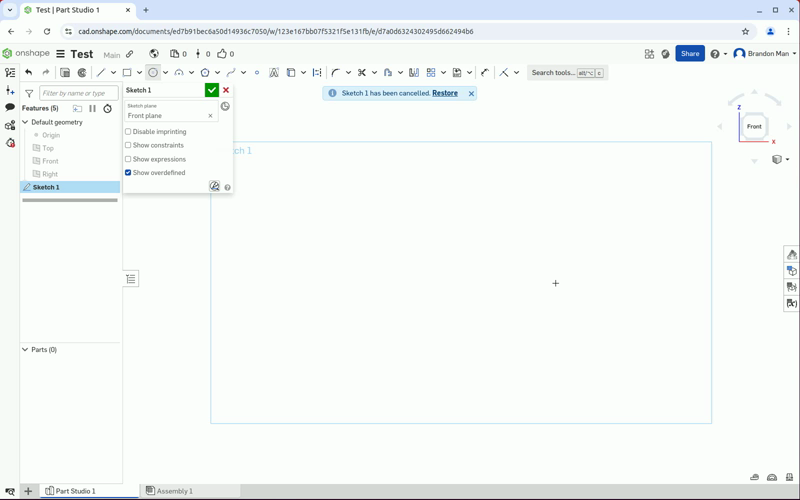
key_up(shift)
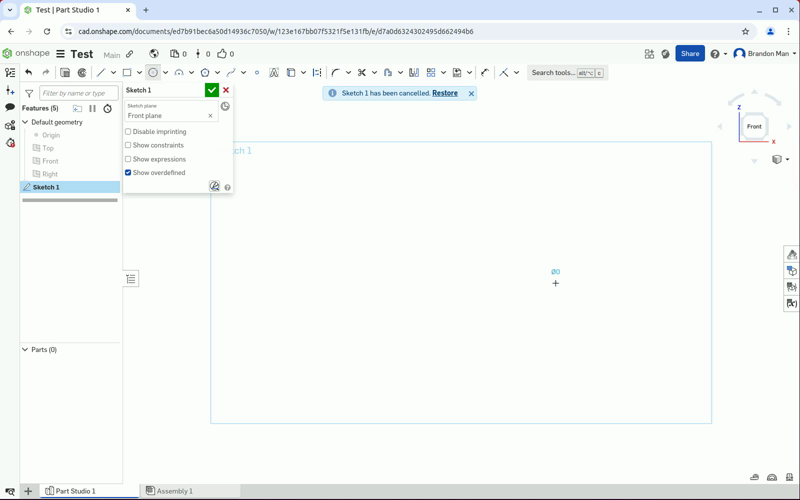
mouse_move(574, 282)
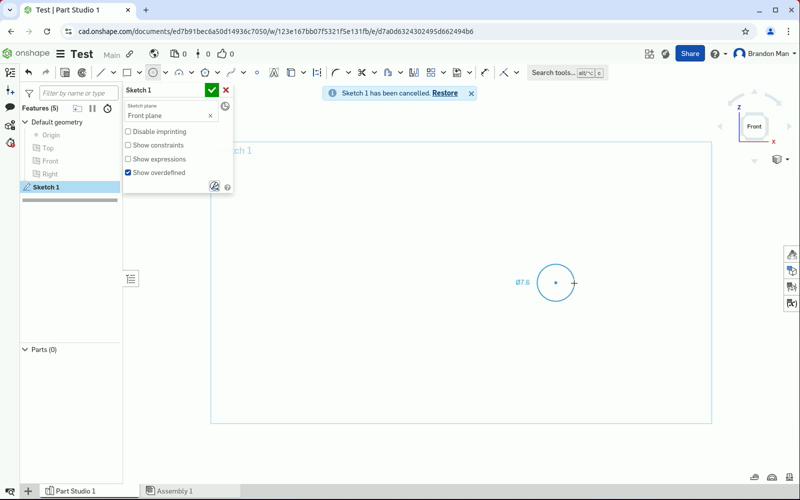
click(574, 282)
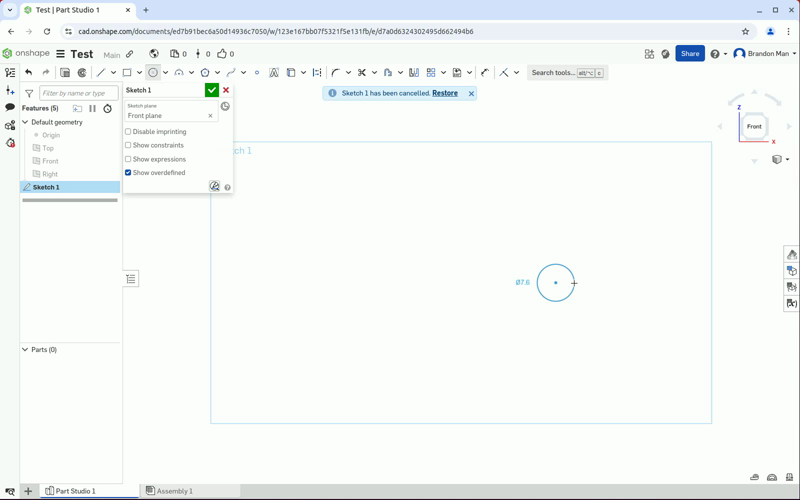
key(esc)
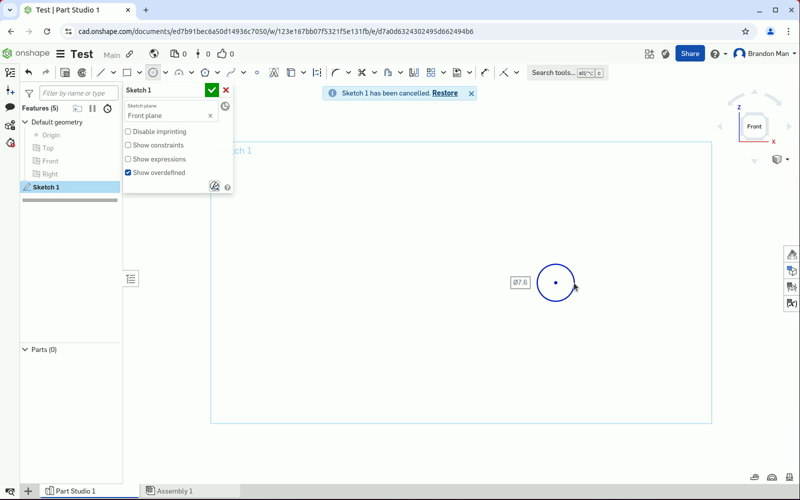
mouse_move(548, 275)
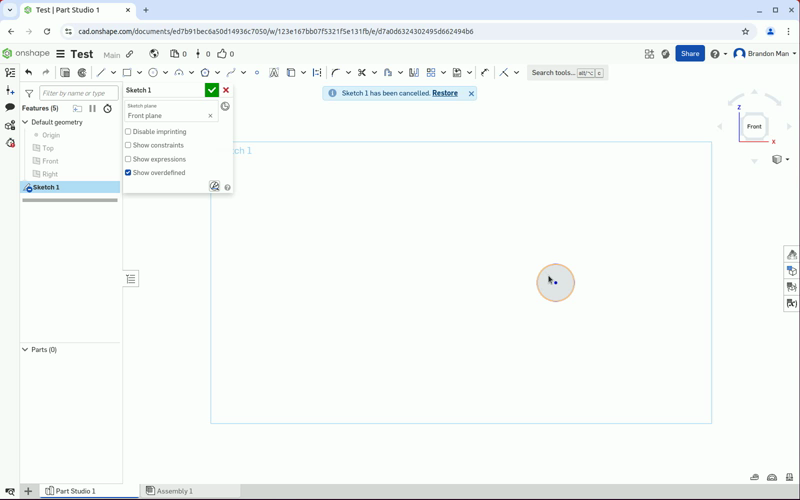
scroll(6)
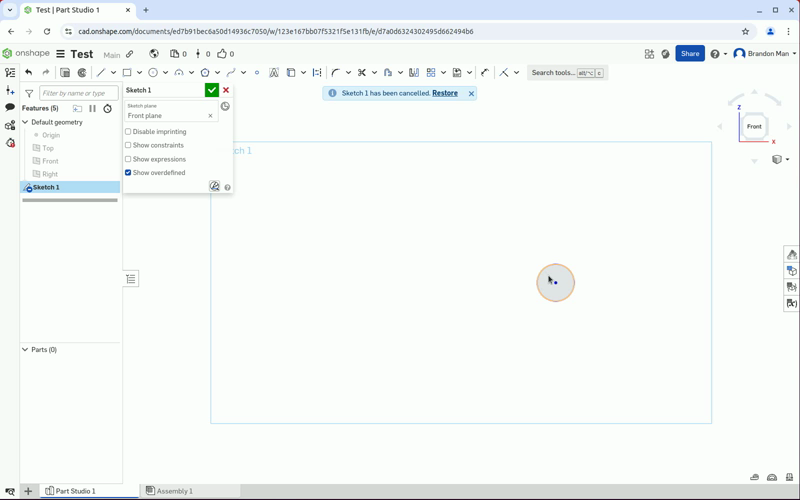
scroll(6)
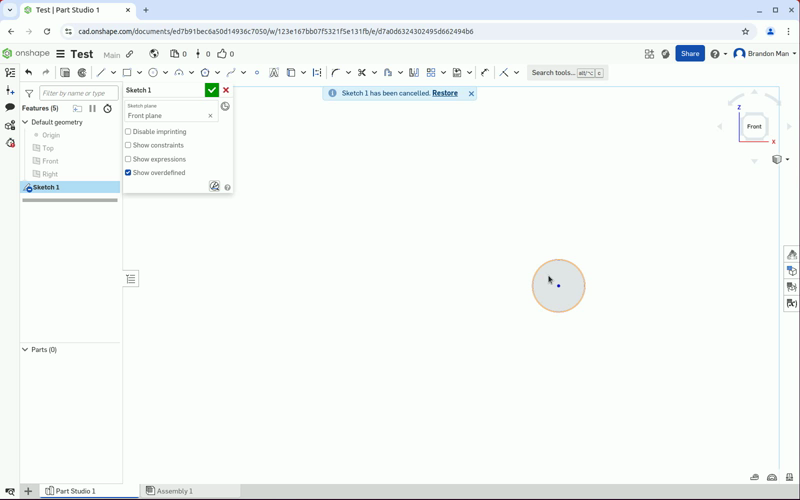
scroll(6)
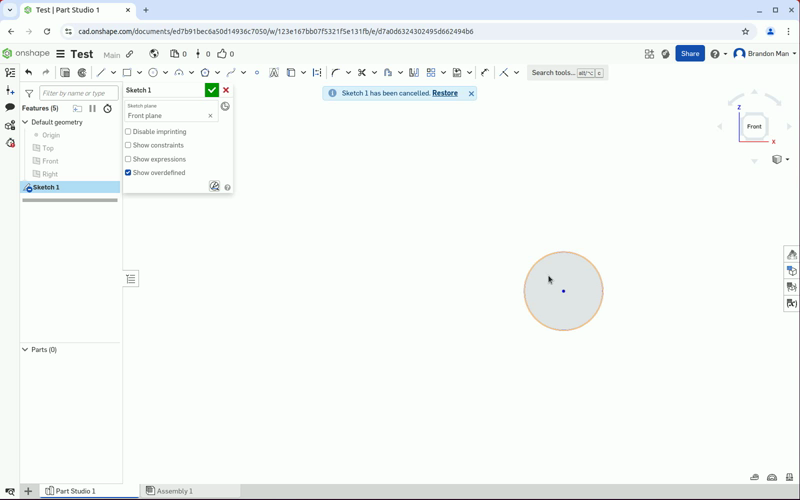
scroll(6)
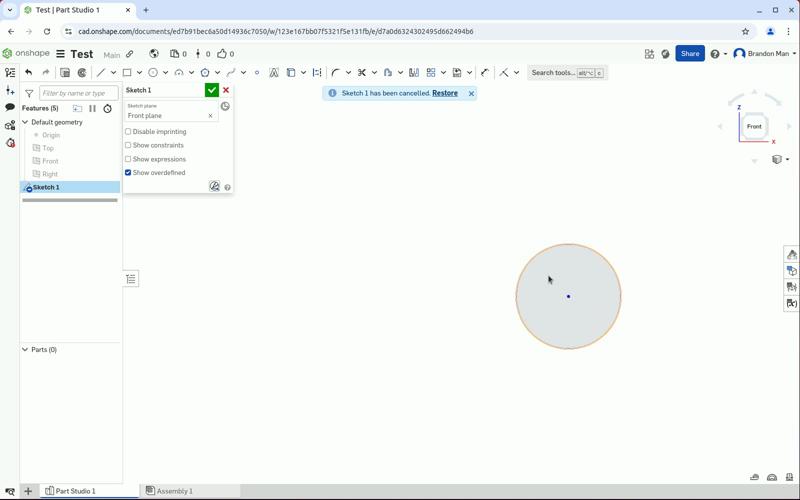
scroll(6)
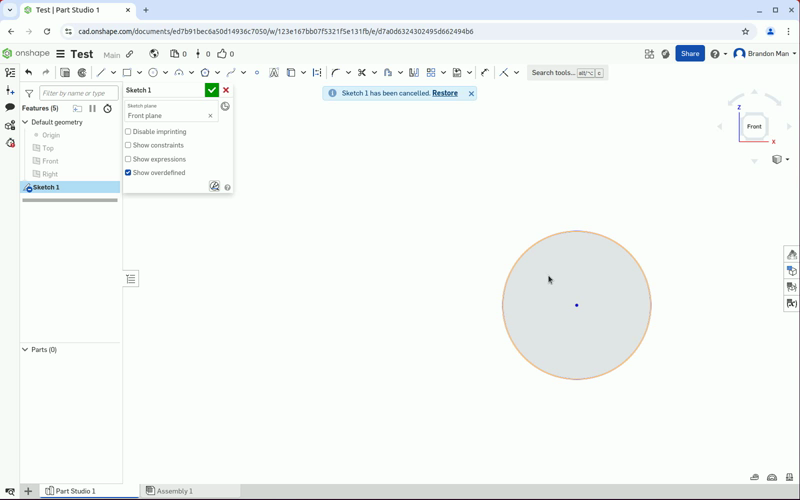
scroll(6)
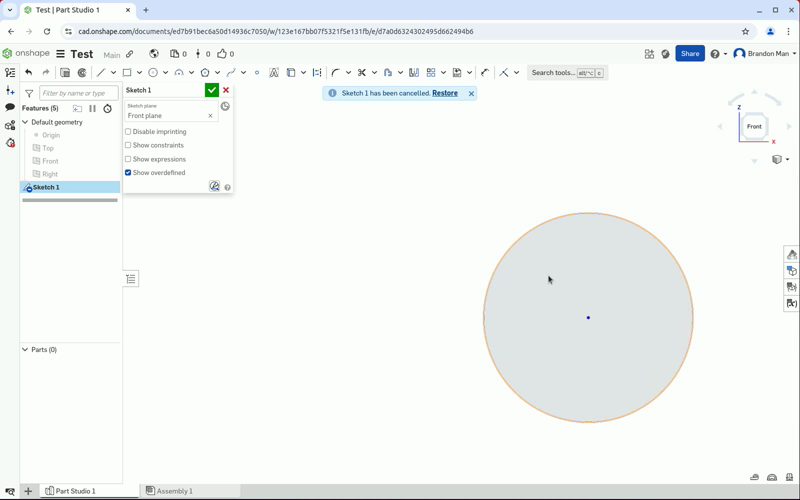
scroll(6)
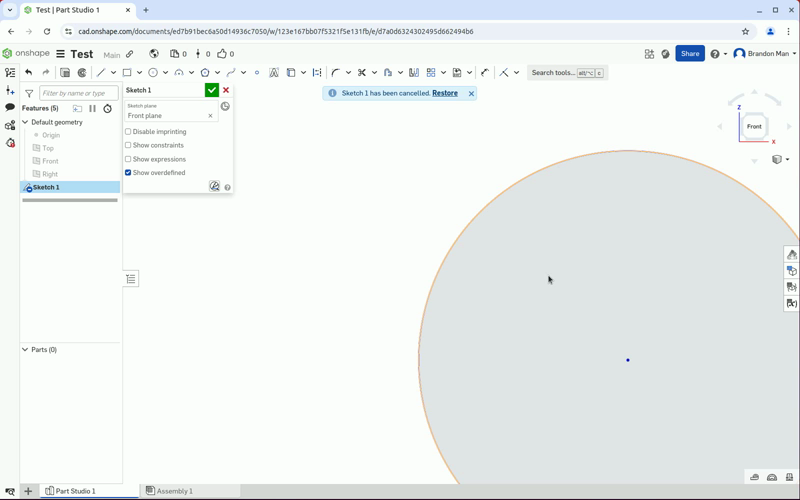
click(548, 275)
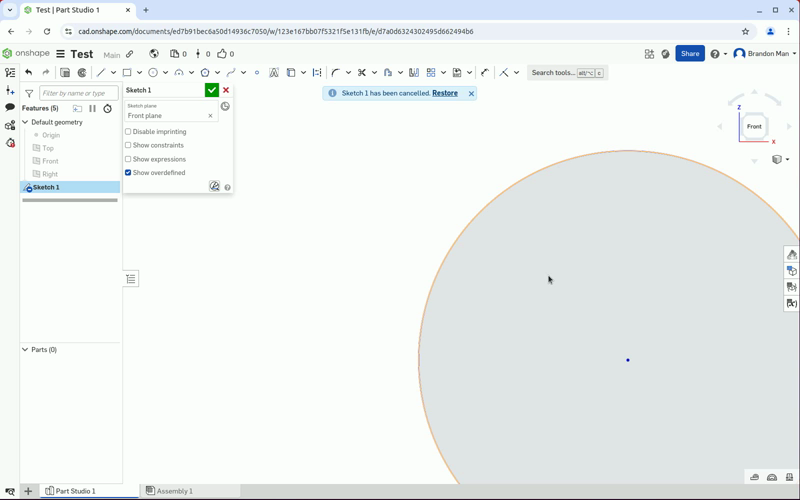
scroll(-6)
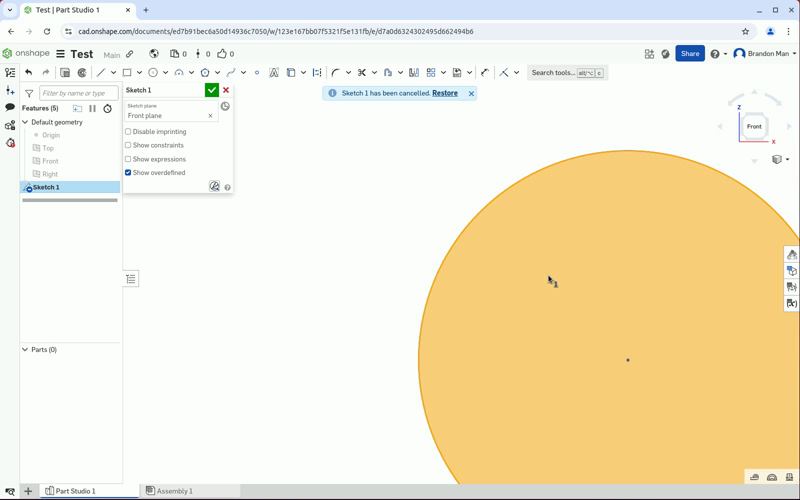
scroll(-6)
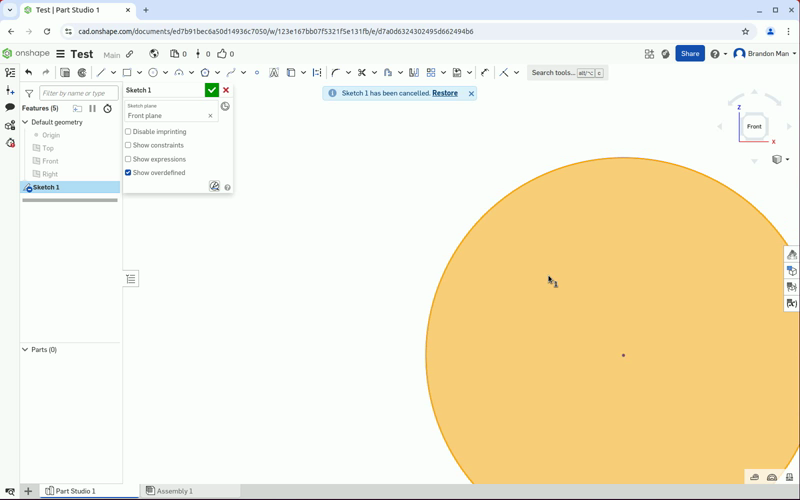
scroll(-6)
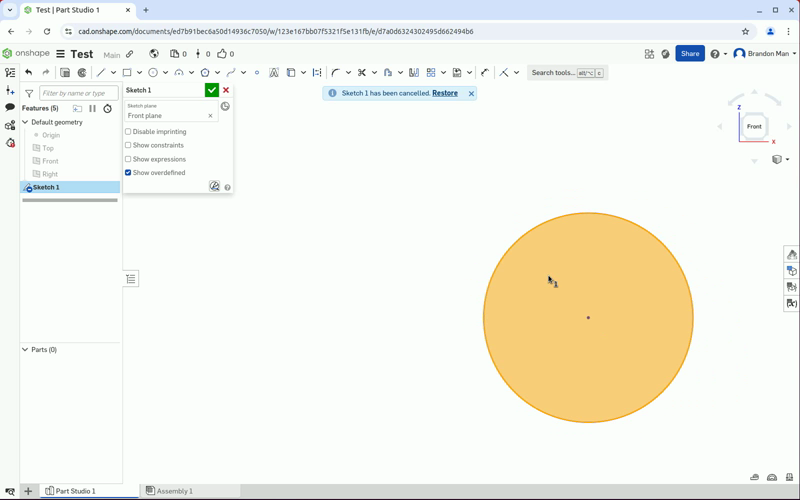
scroll(-6)
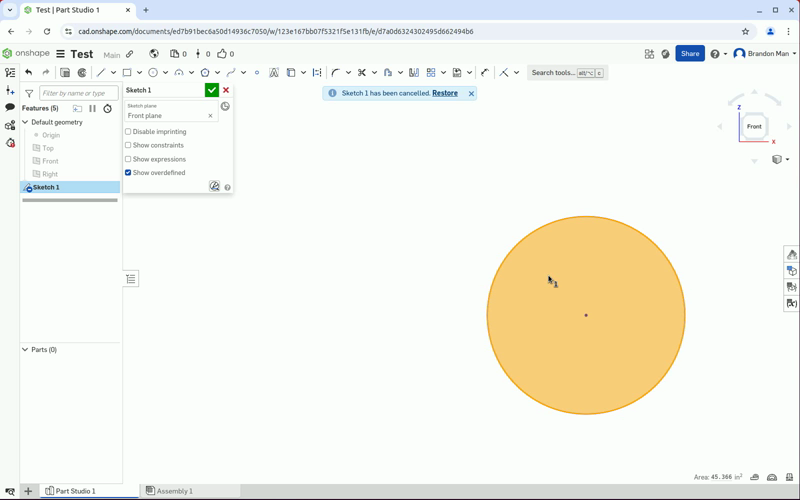
scroll(-6)
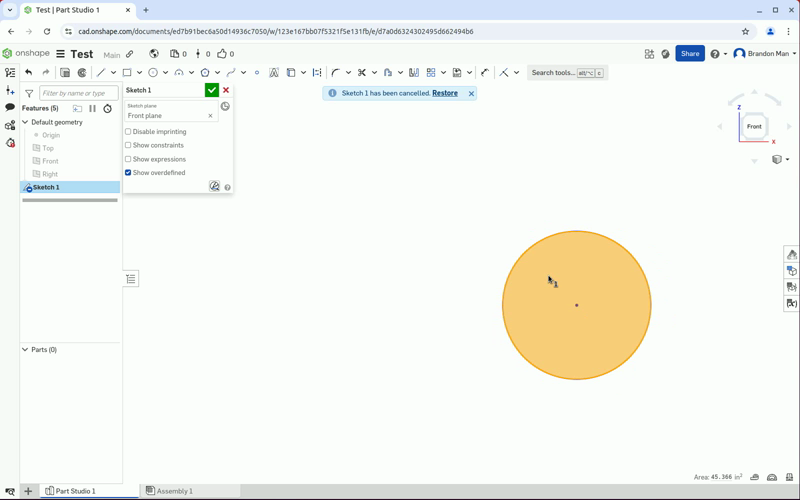
scroll(-6)
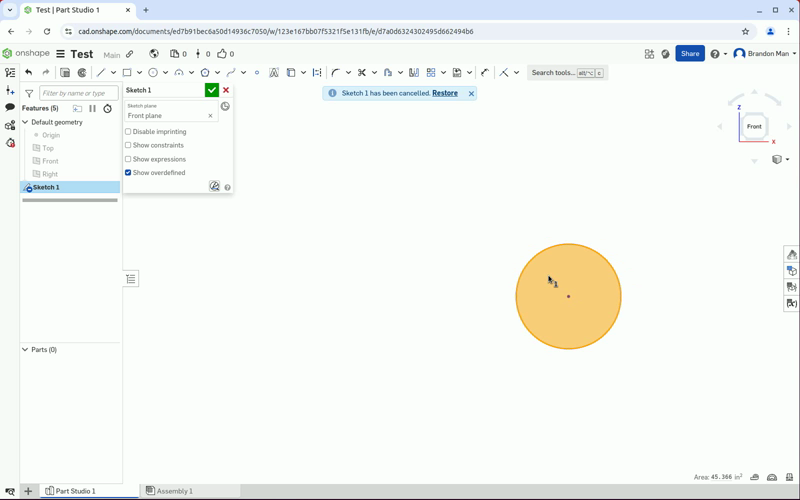
scroll(-6)
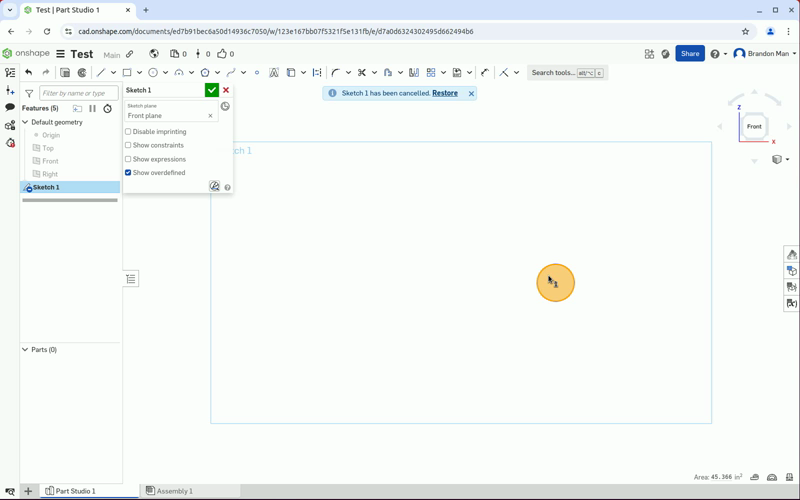
mouse_move(73, 352)
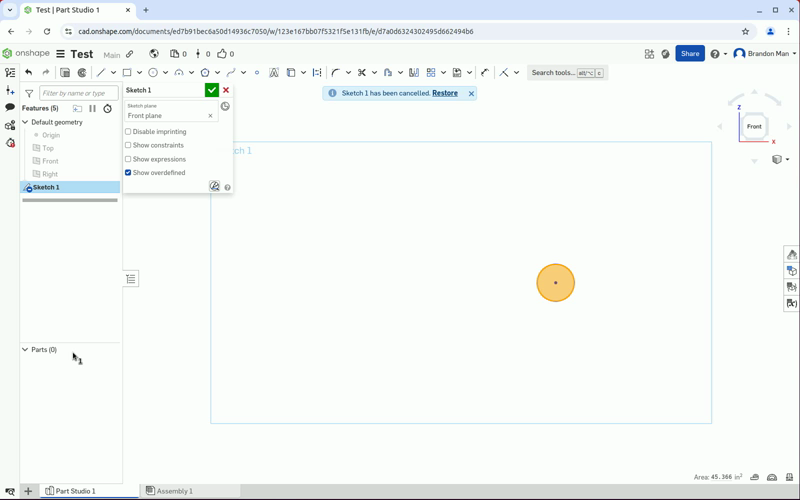
key(shift+y)
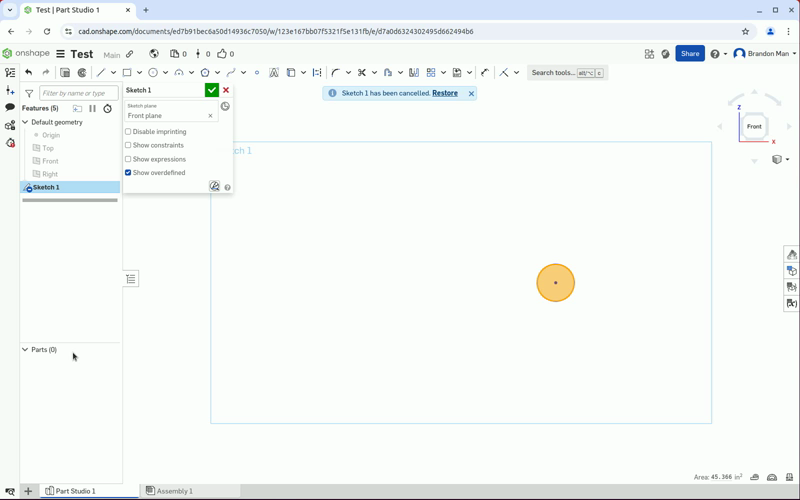
key(shift+e)
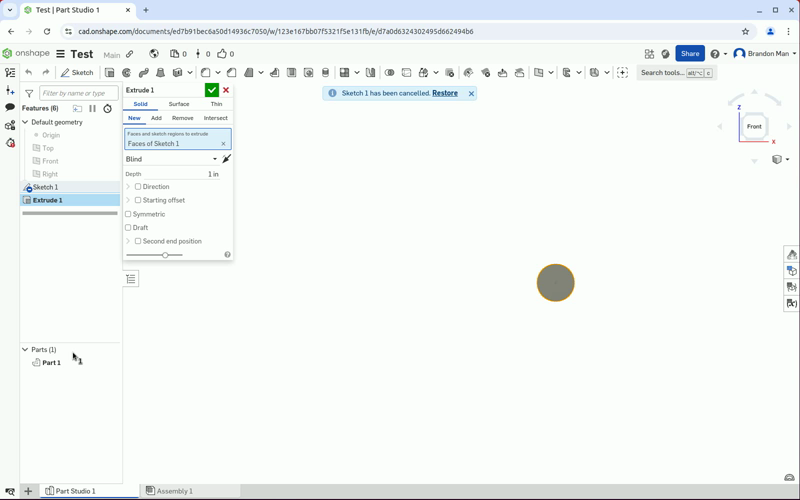
mouse_move(143, 106)
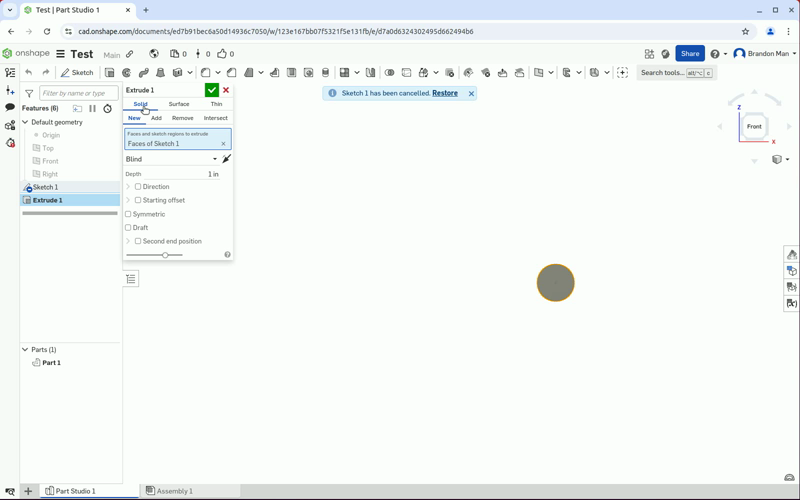
click(143, 106)
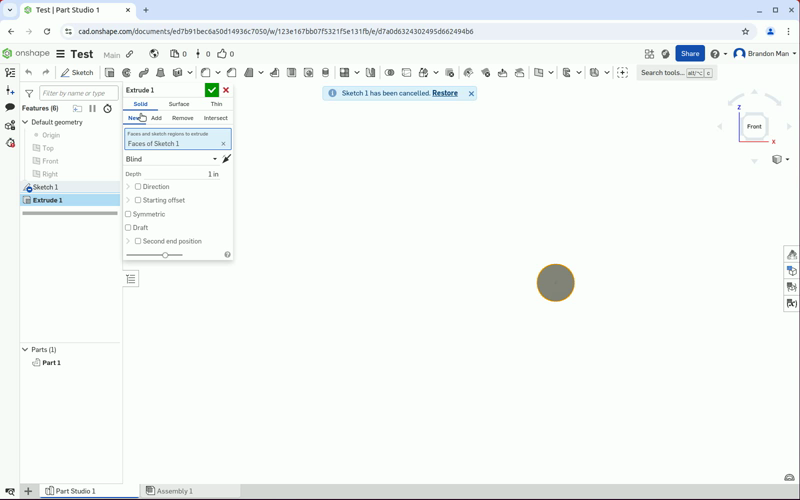
mouse_move(137, 120)
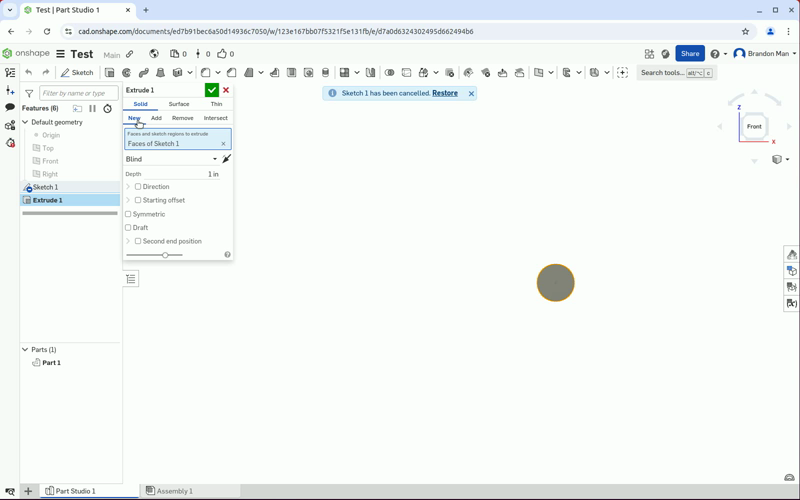
click(137, 120)
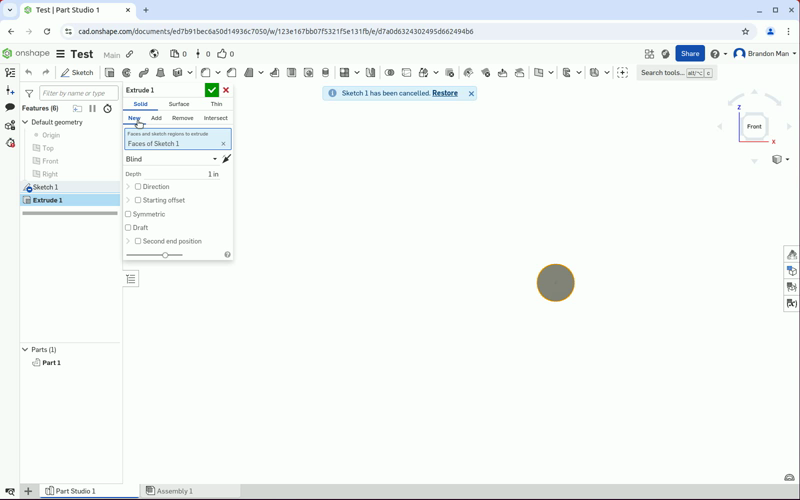
key(tab, 4)
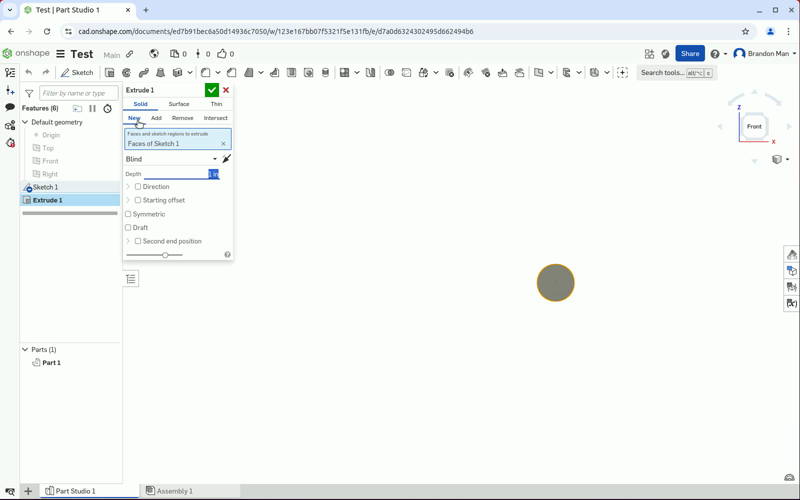
text(5.296)
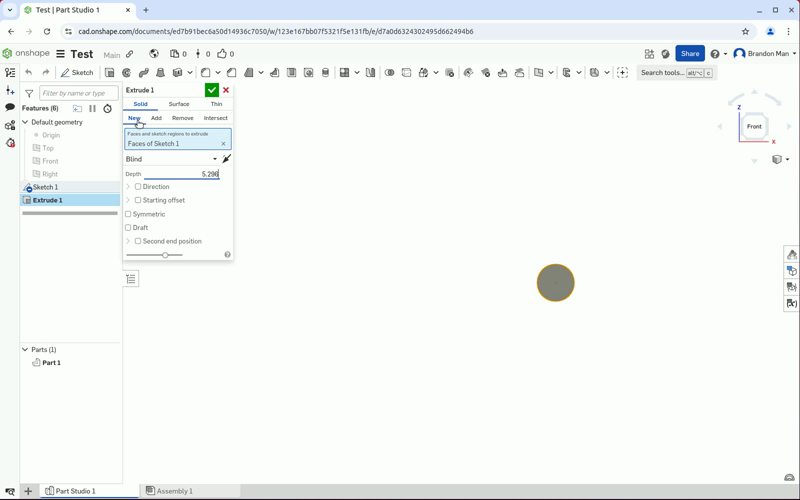
key(enter)
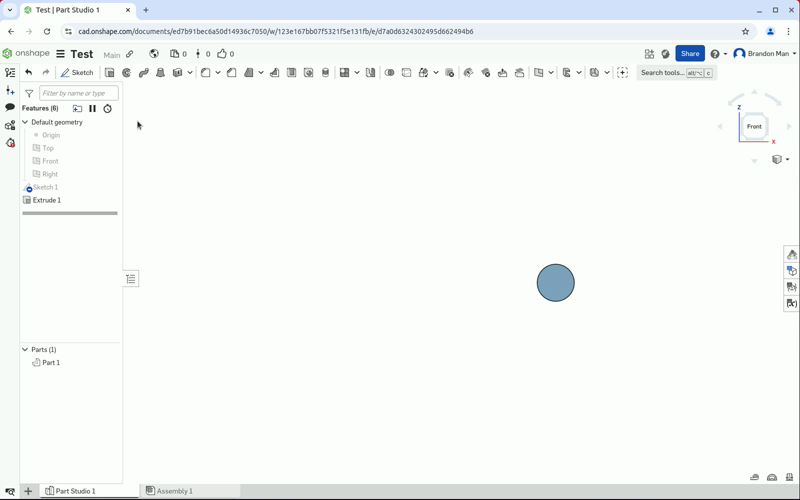
key(shift+h)
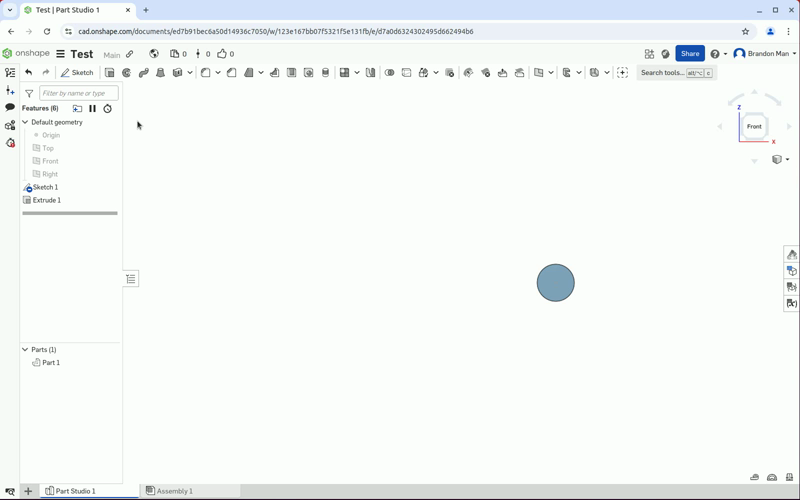
key(shift+h)
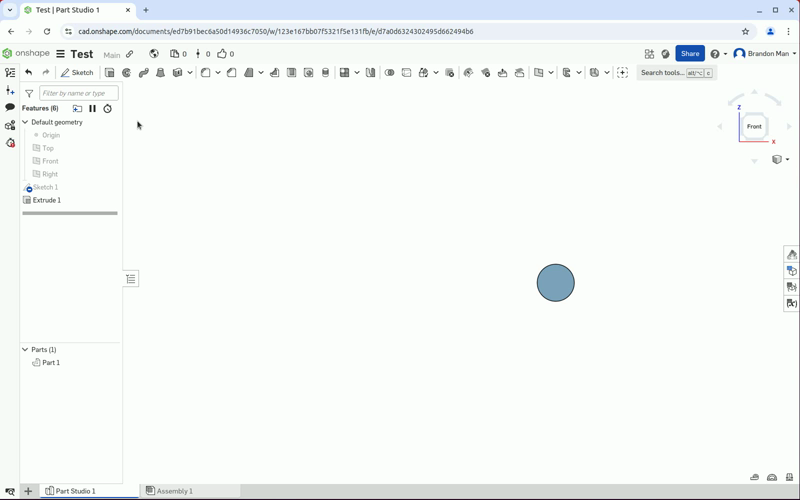
mouse_move(73, 189)
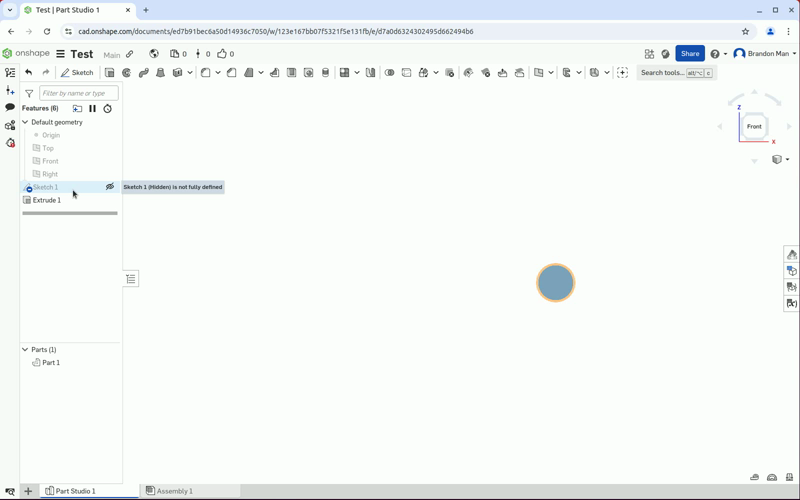
click(73, 189)
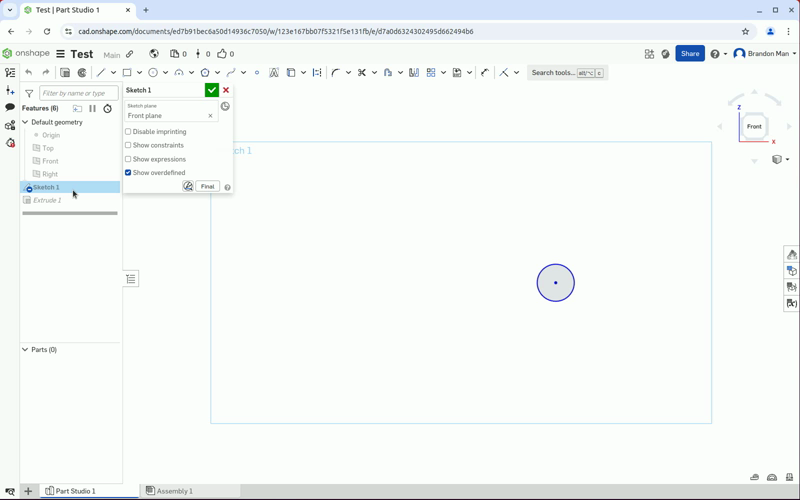
mouse_move(229, 92)
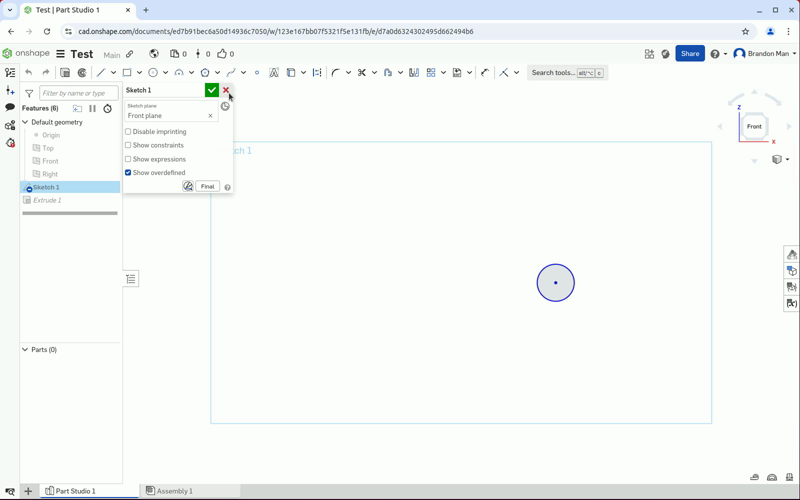
click(229, 92)
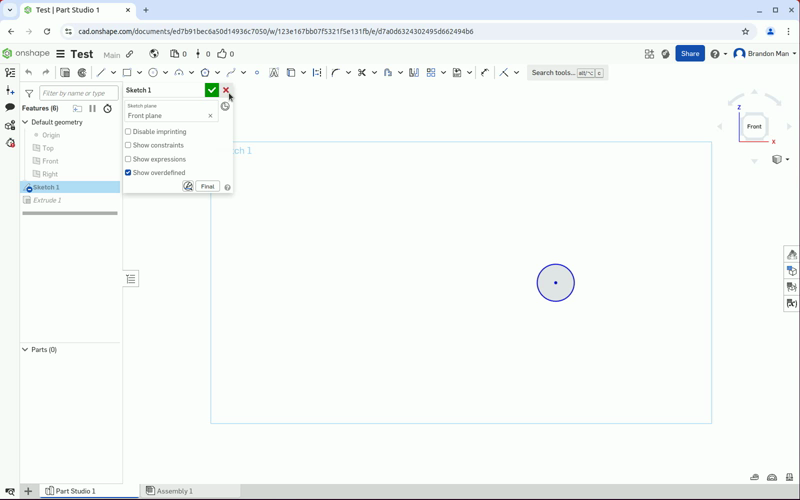
key(shift+s)
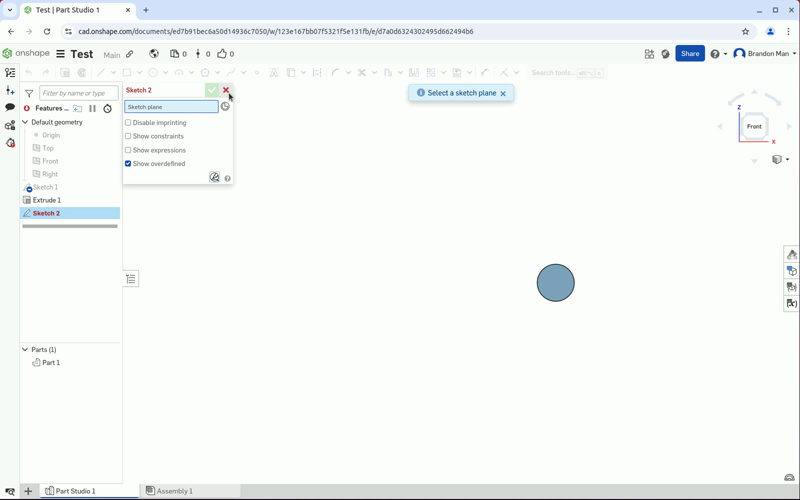
mouse_move(73, 163)
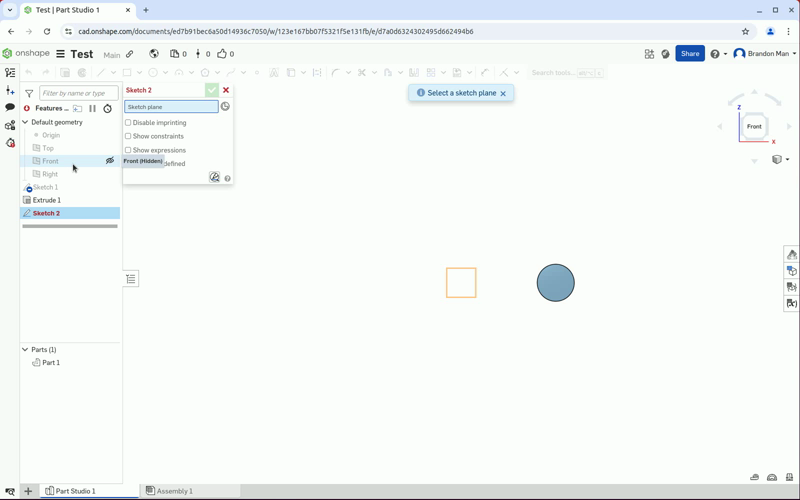
click(73, 163)
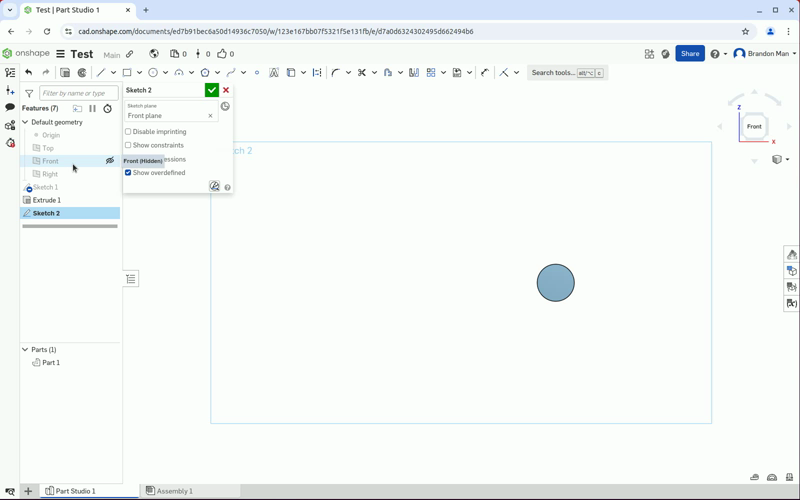
mouse_move(73, 352)
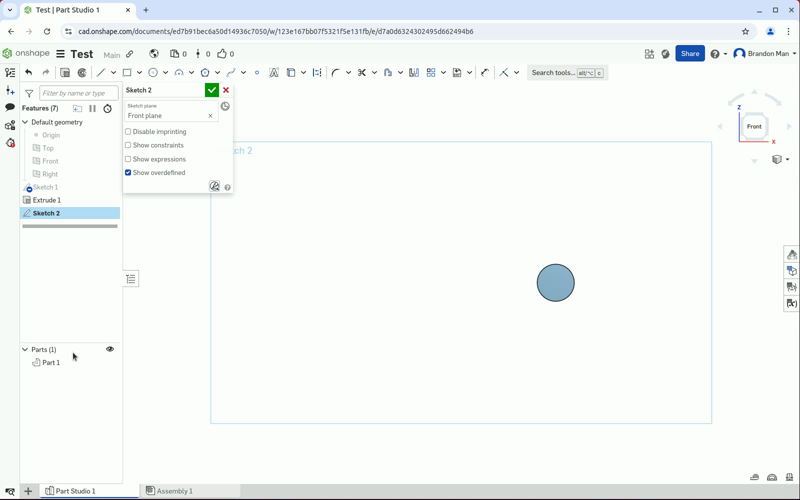
key(y)
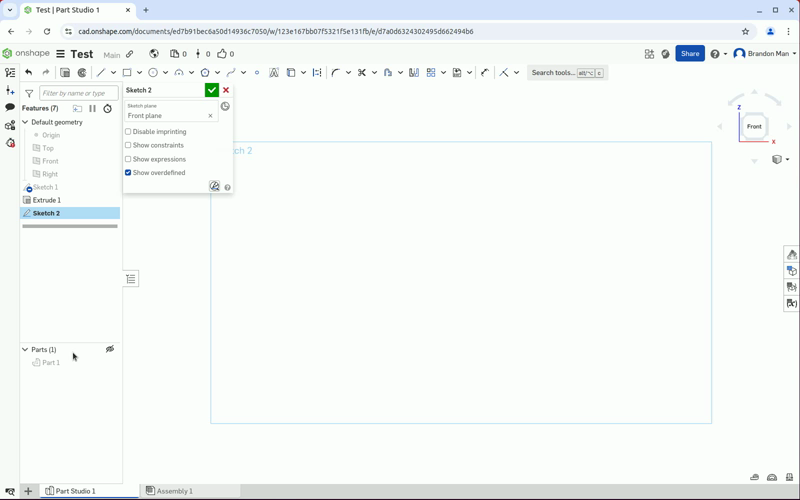
key(c)
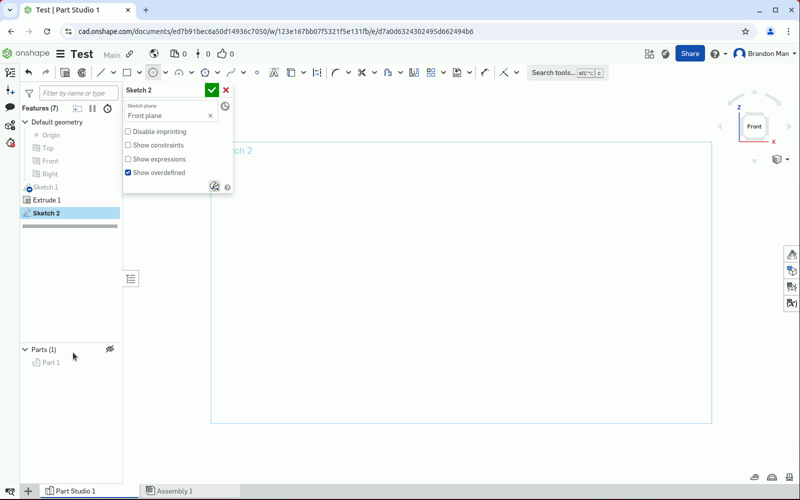
key_down(shift)
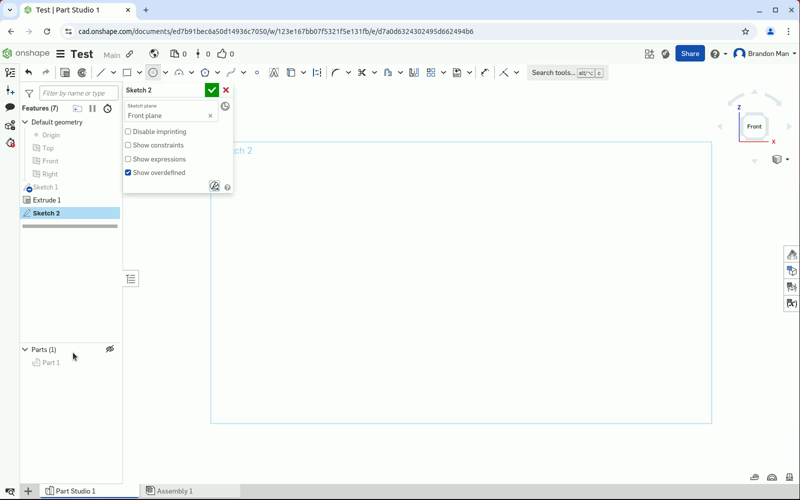
mouse_move(461, 282)
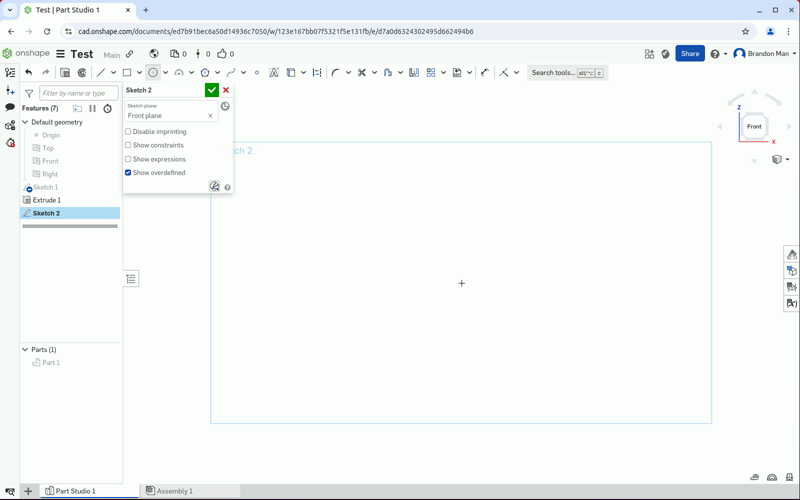
click(461, 282)
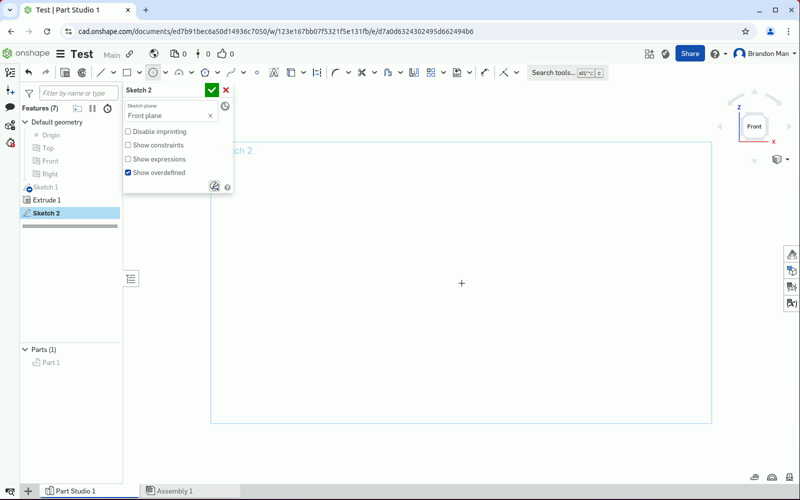
key_up(shift)
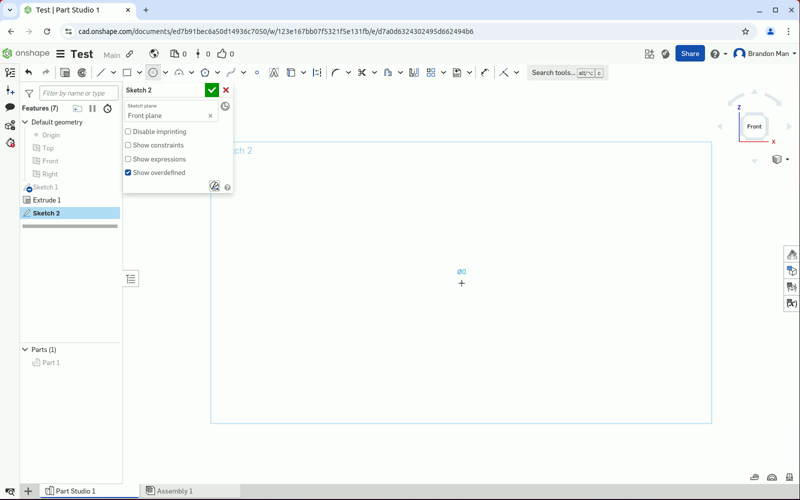
mouse_move(489, 282)
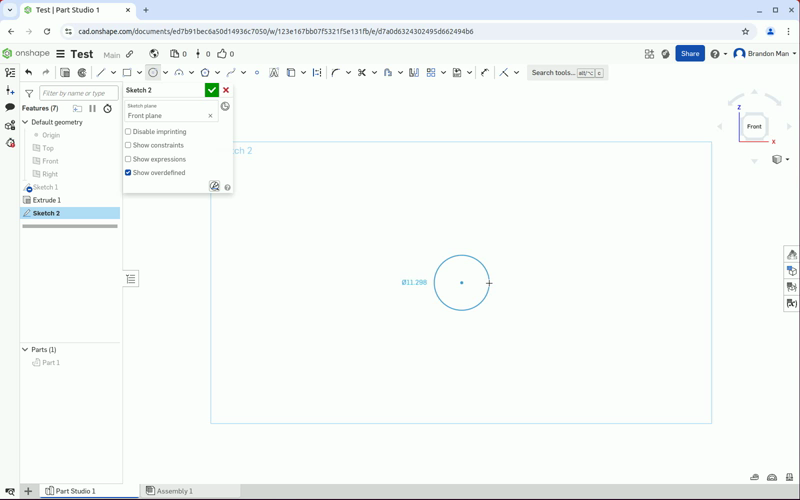
click(489, 282)
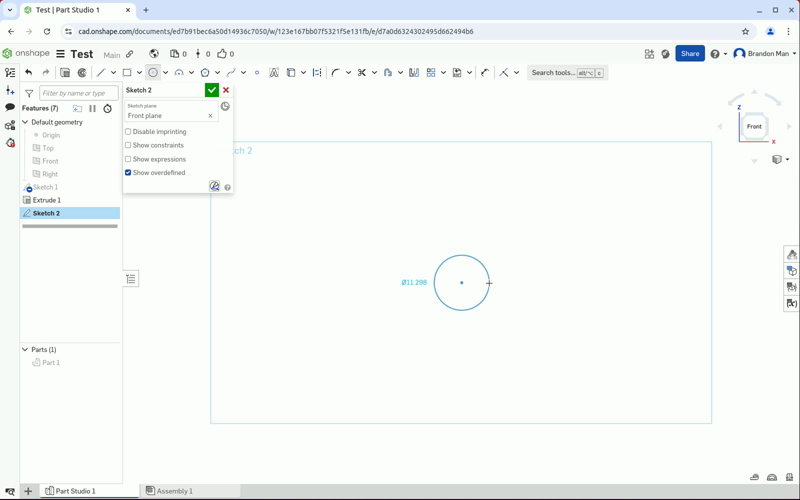
key(esc)
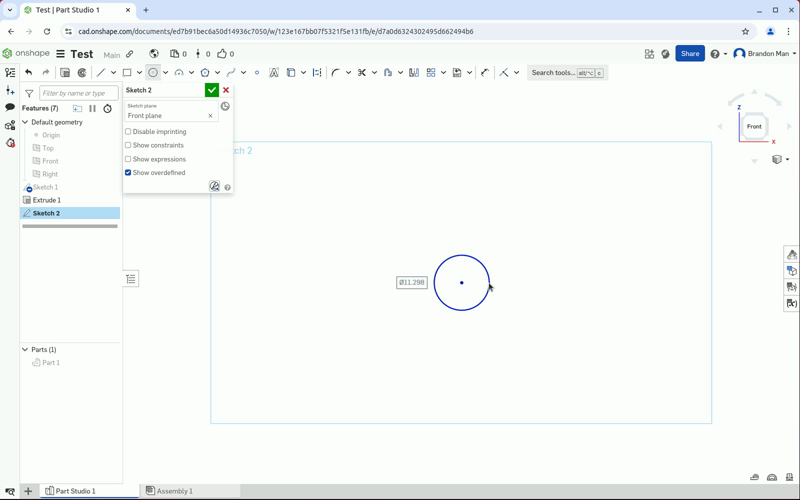
mouse_move(449, 280)
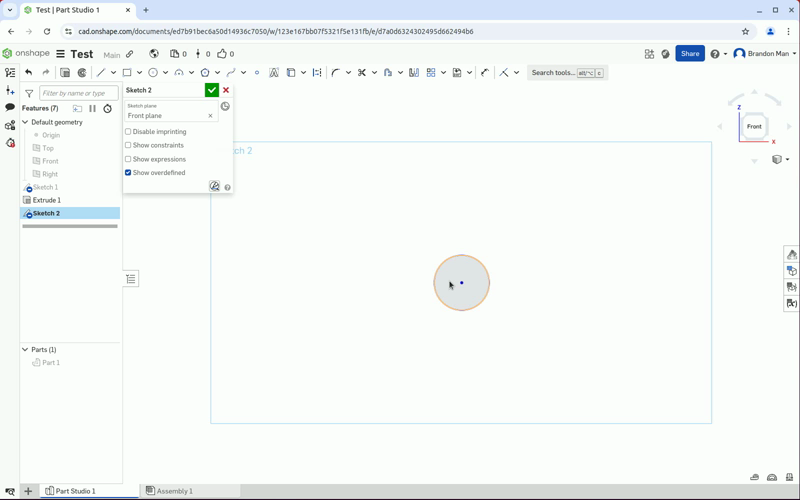
click(449, 280)
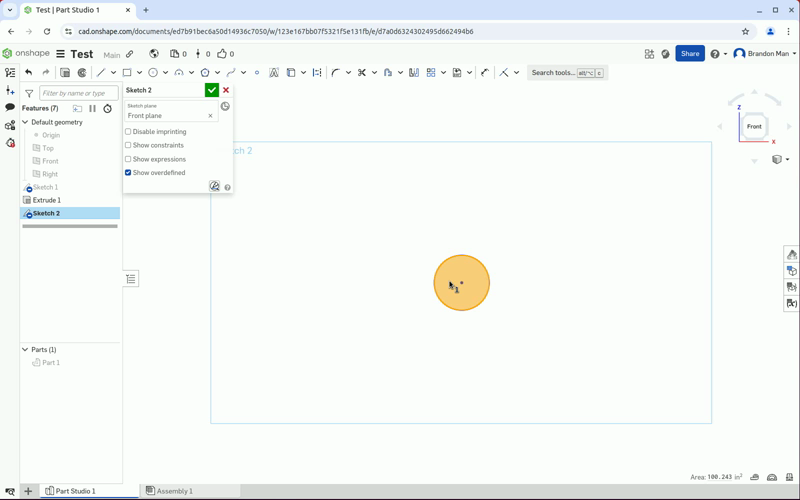
mouse_move(73, 352)
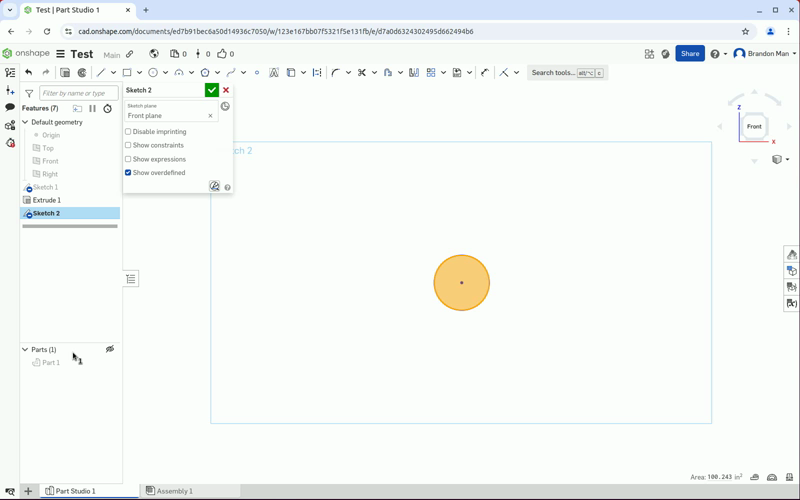
key(shift+y)
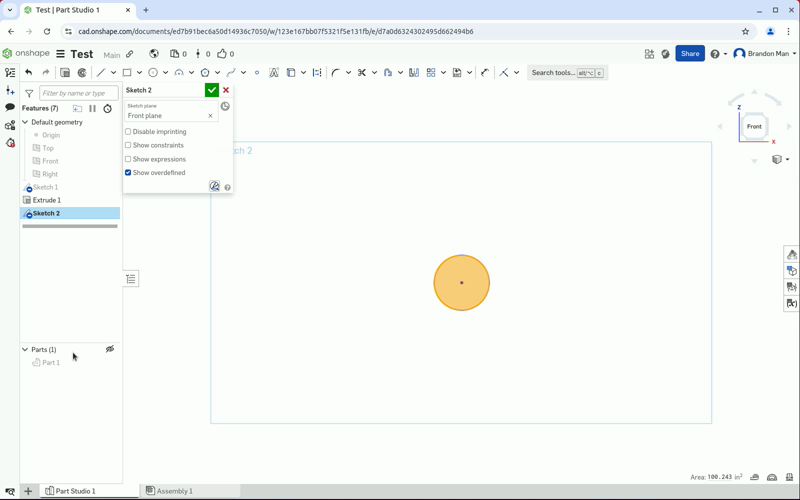
key(shift+e)
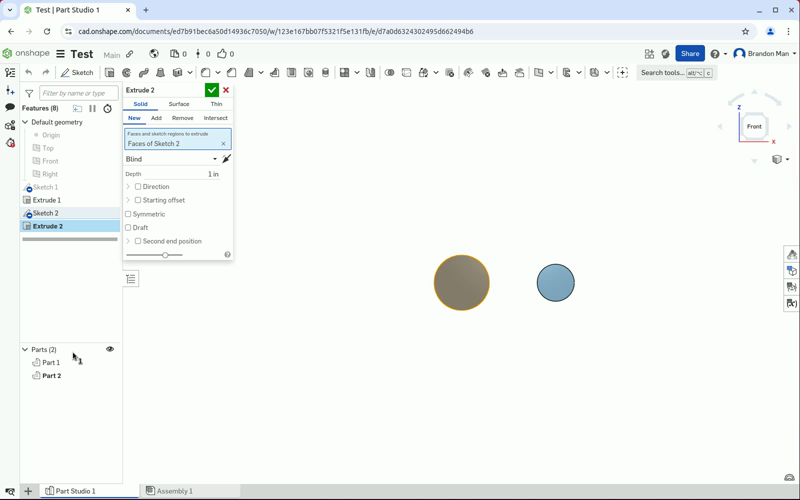
mouse_move(143, 106)
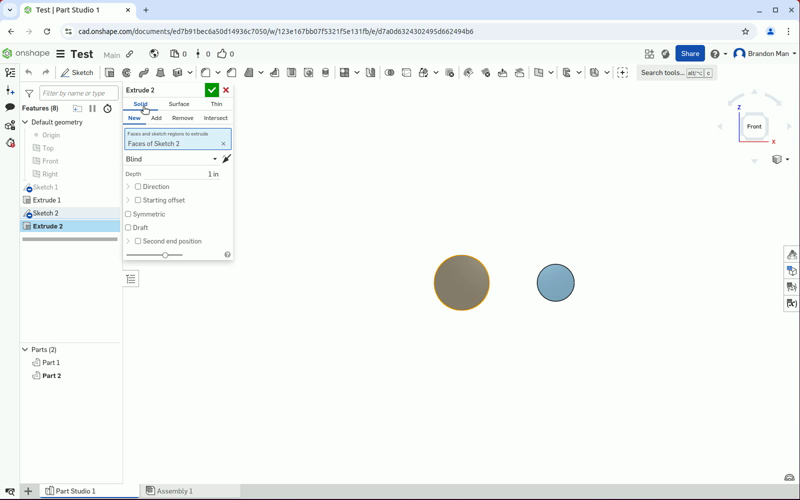
click(143, 106)
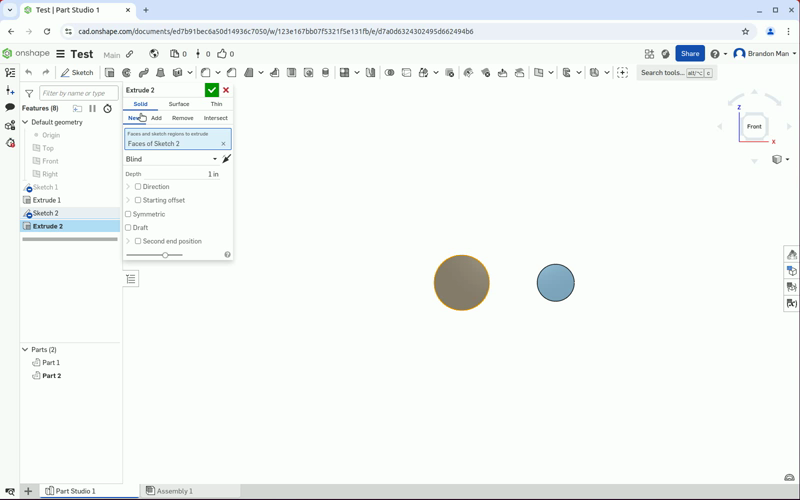
mouse_move(137, 120)
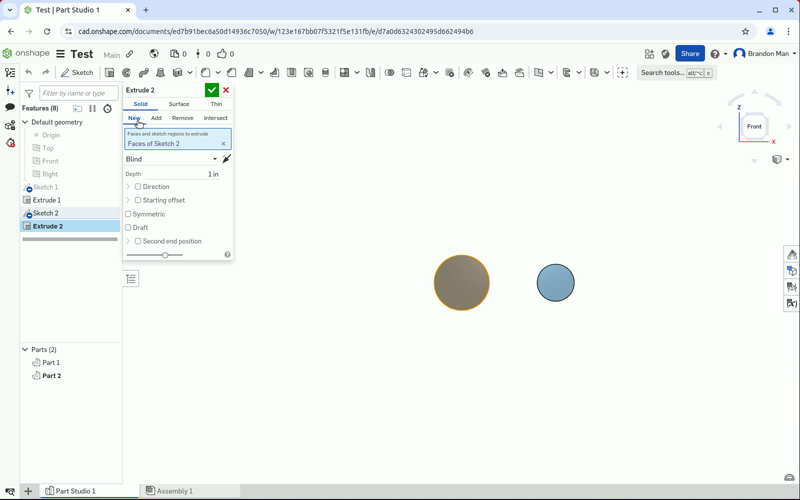
click(137, 120)
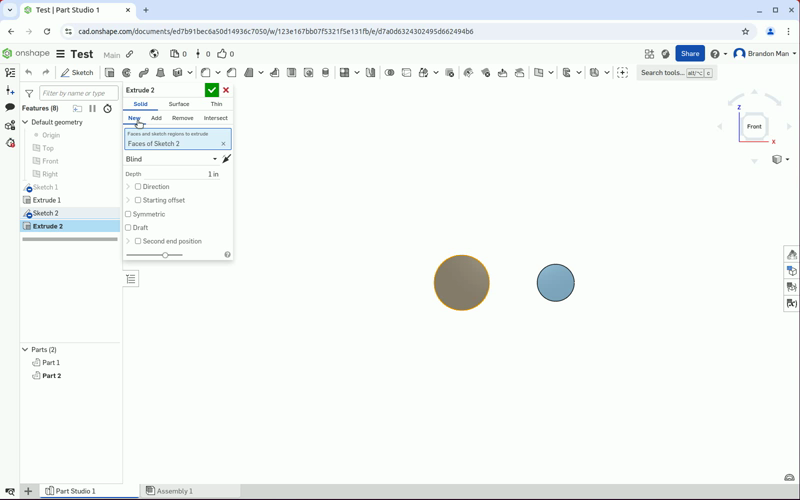
key(tab, 4)
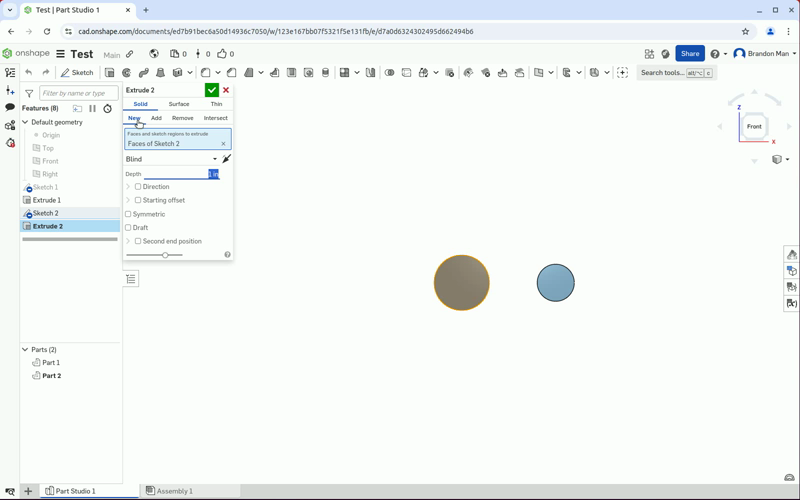
text(5.296)
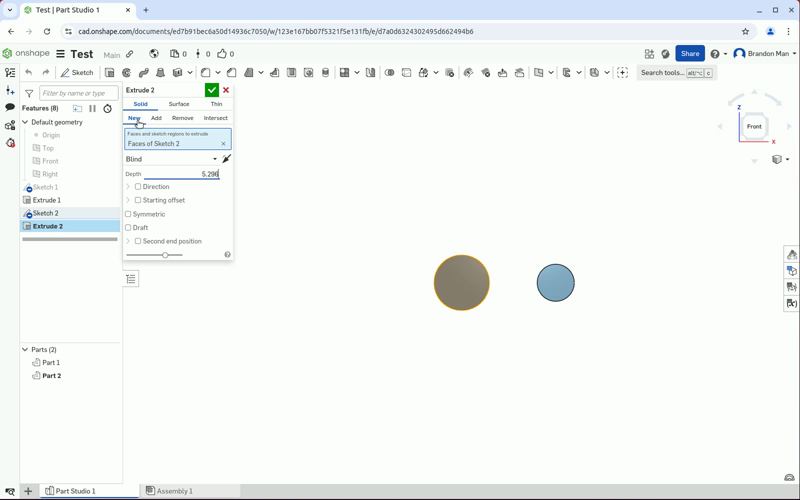
key(enter)
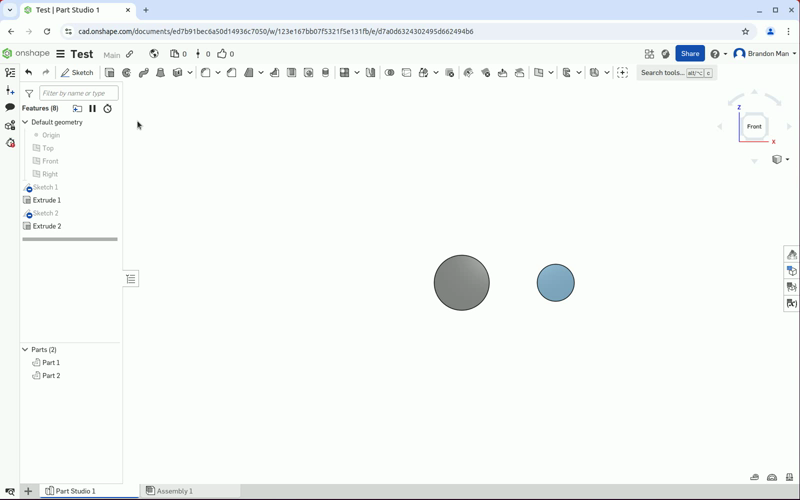
key(shift+h)
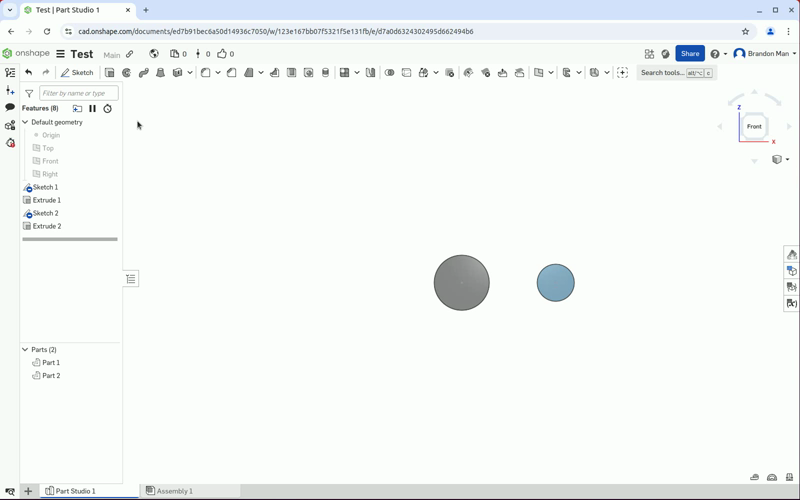
key(shift+h)
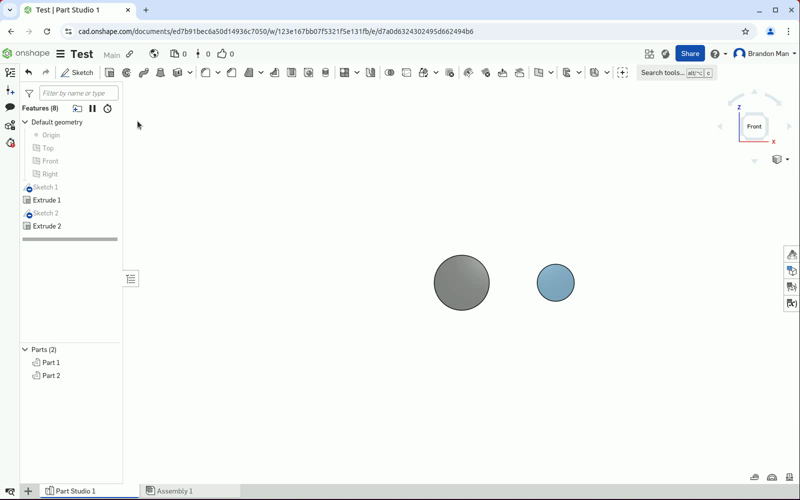
mouse_move(73, 189)
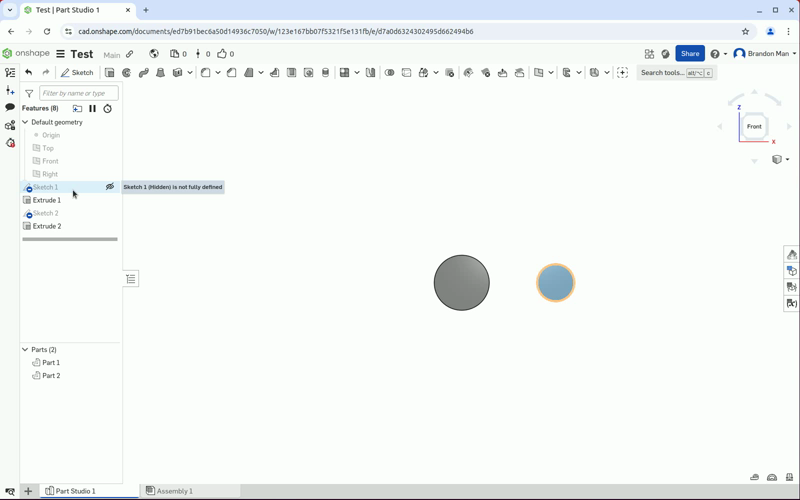
click(73, 189)
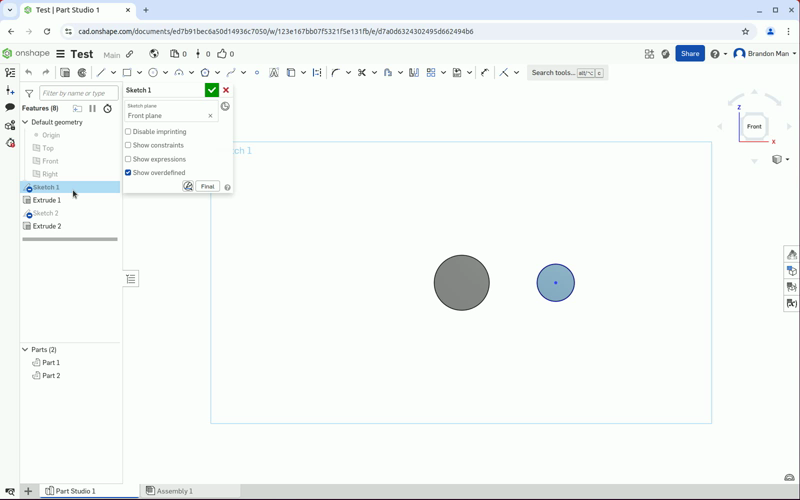
mouse_move(229, 92)
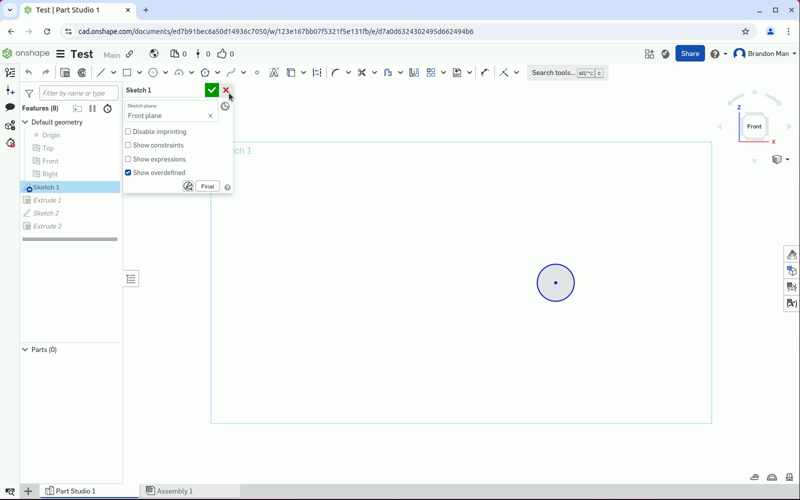
click(229, 92)
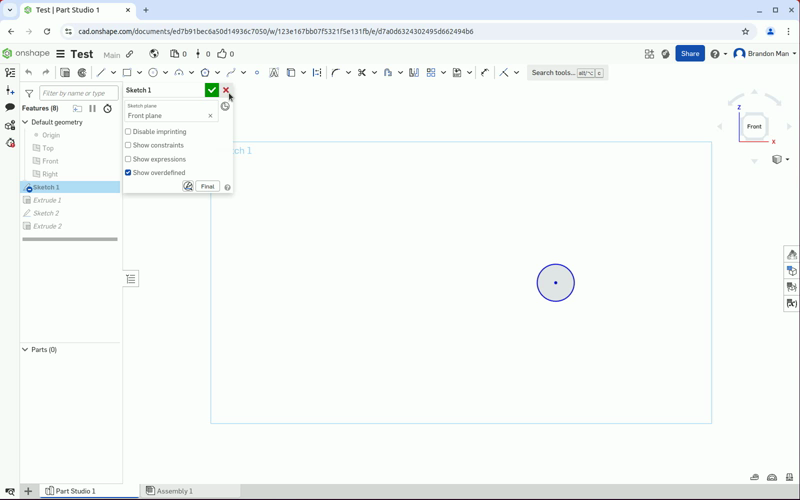
key(shift+s)
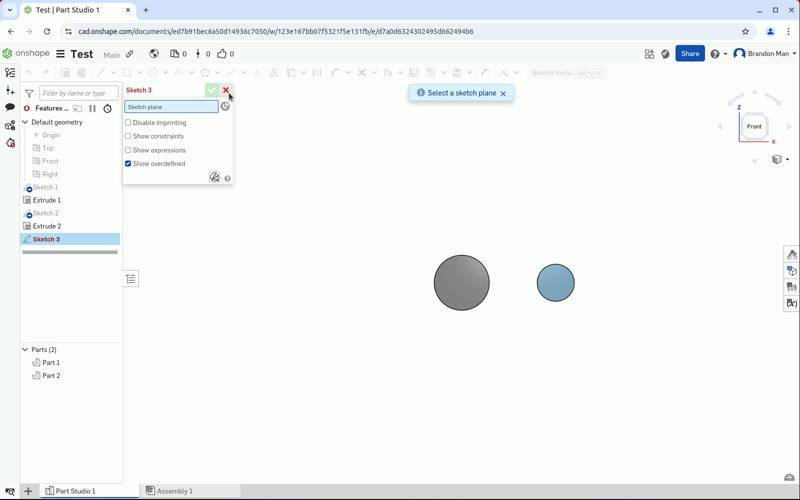
mouse_move(73, 163)
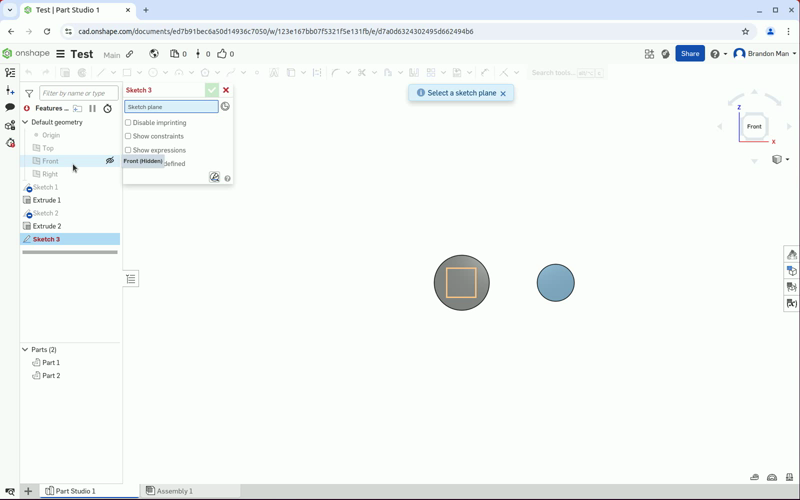
click(73, 163)
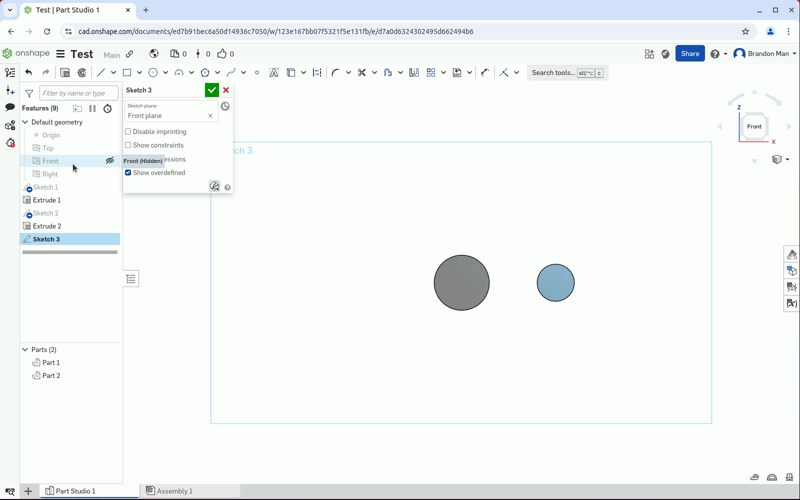
mouse_move(73, 352)
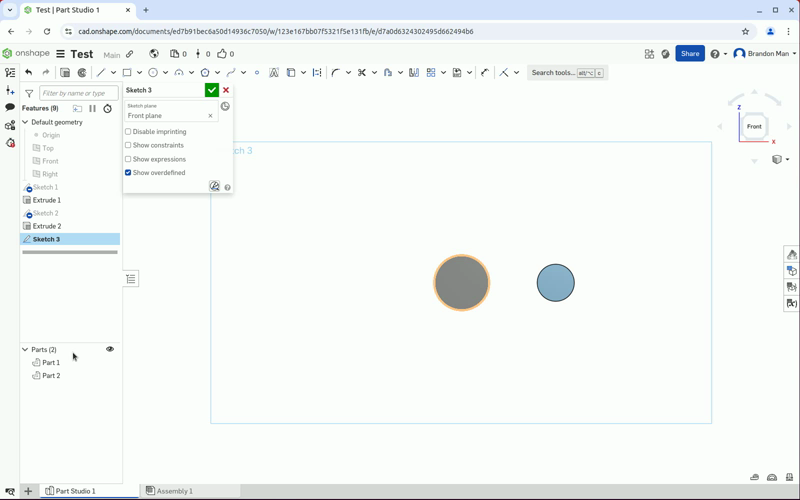
key(y)
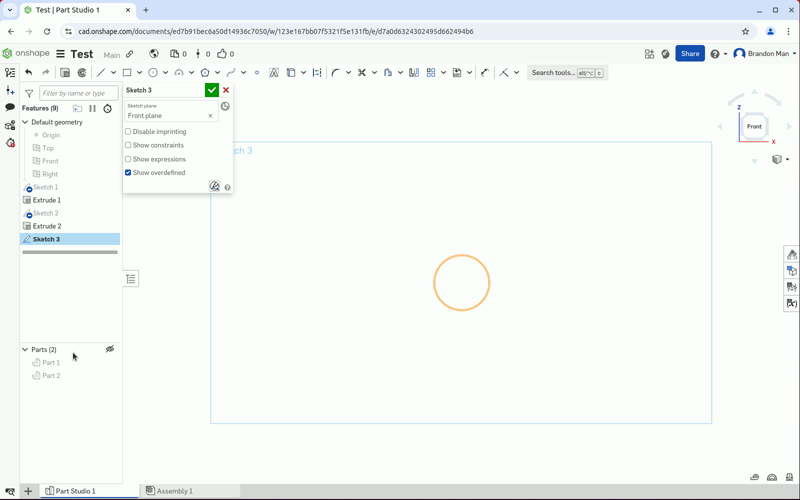
key(l)
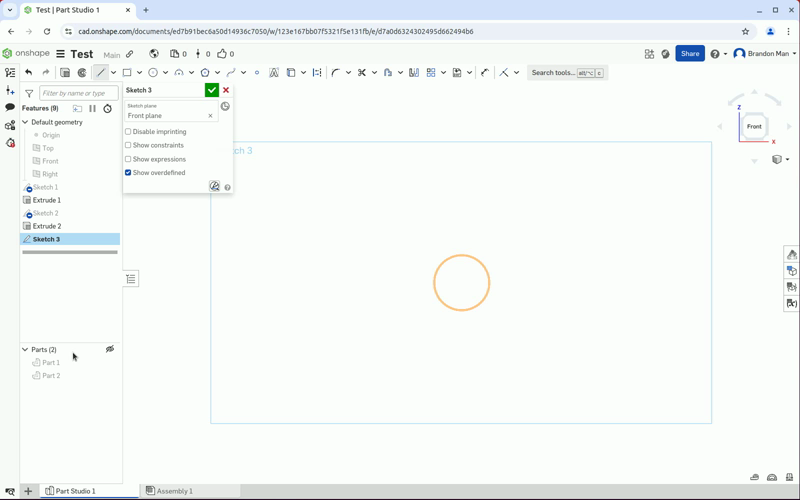
key_down(shift)
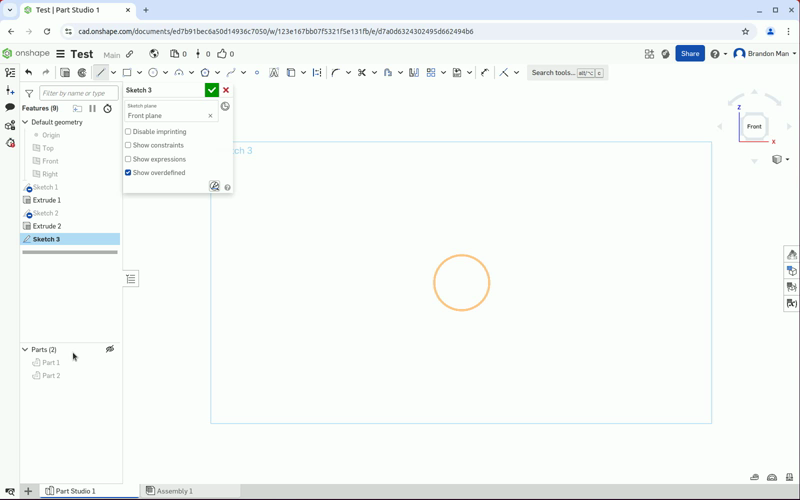
mouse_move(463, 308)
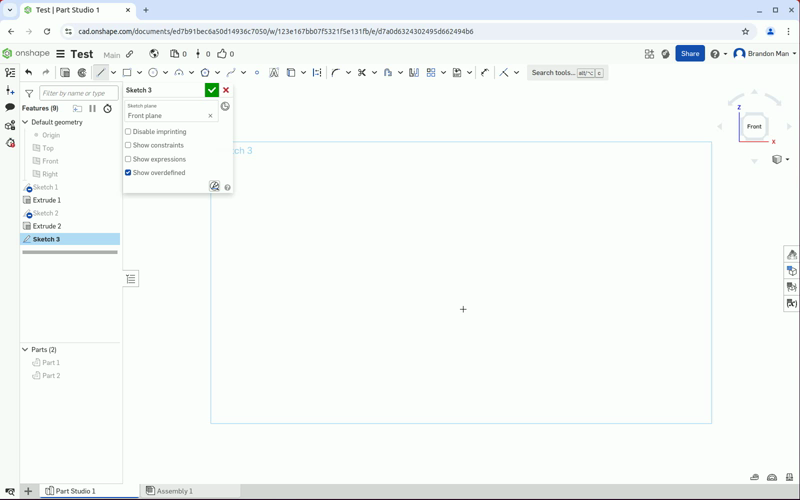
click(463, 308)
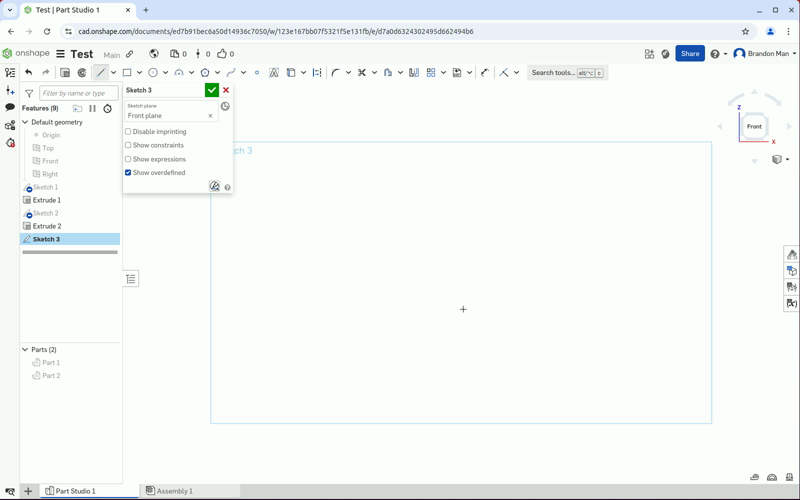
key_up(shift)
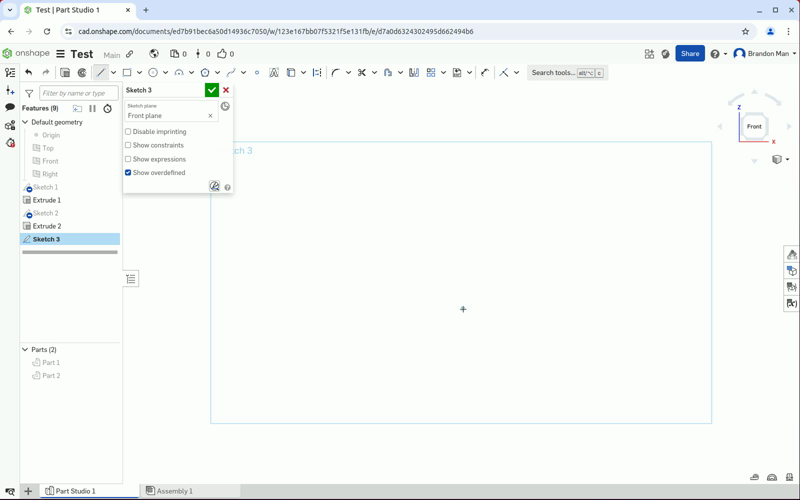
key_down(shift)
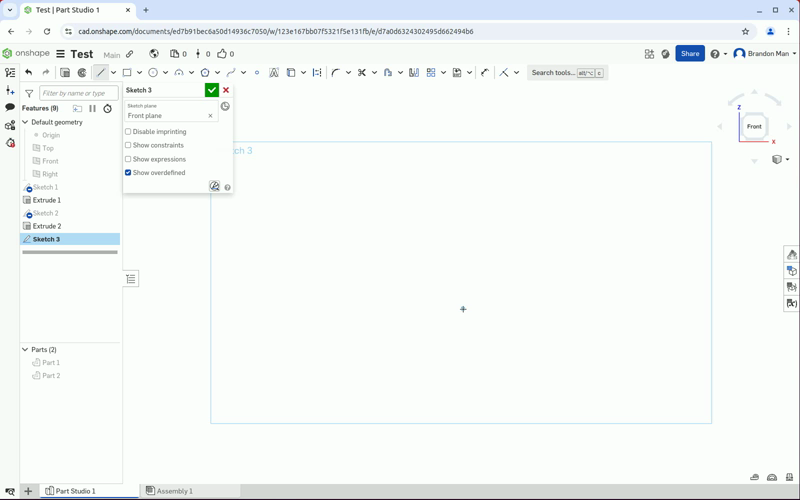
mouse_move(557, 300)
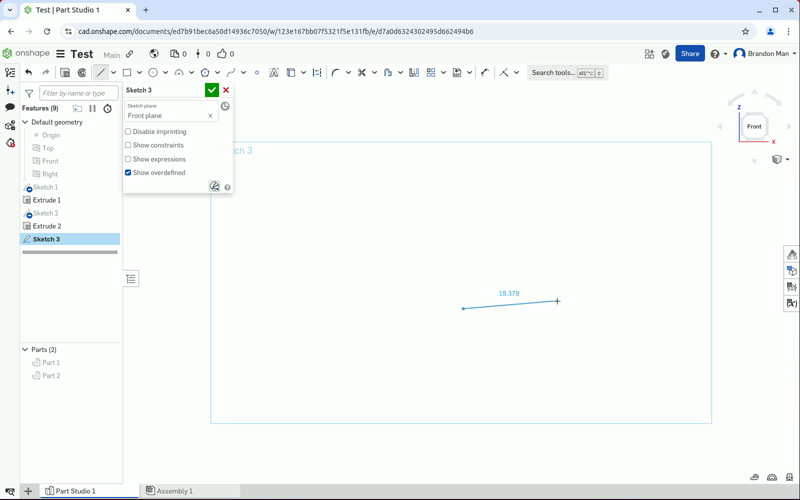
click(557, 300)
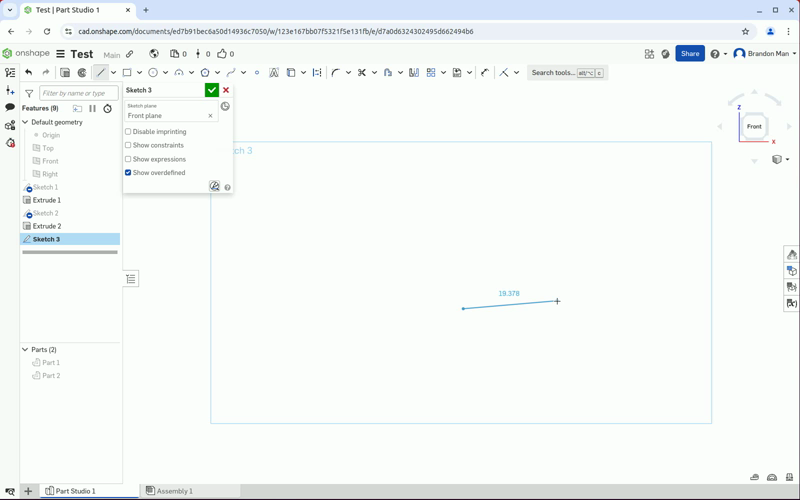
key_up(shift)
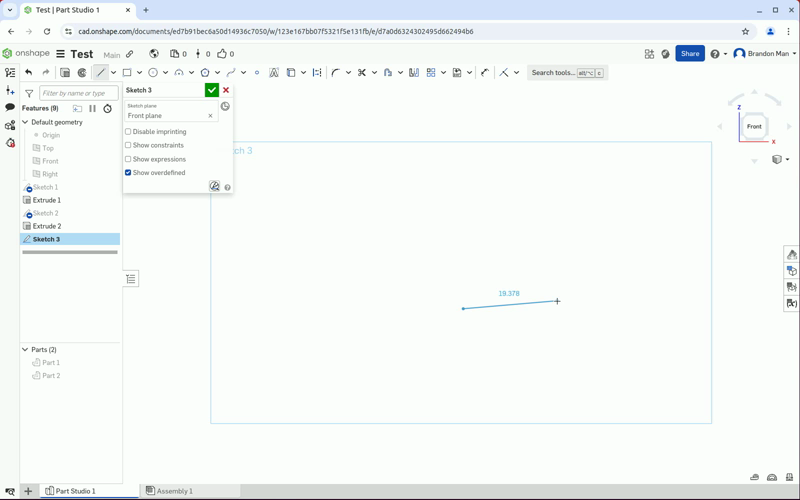
key(esc)
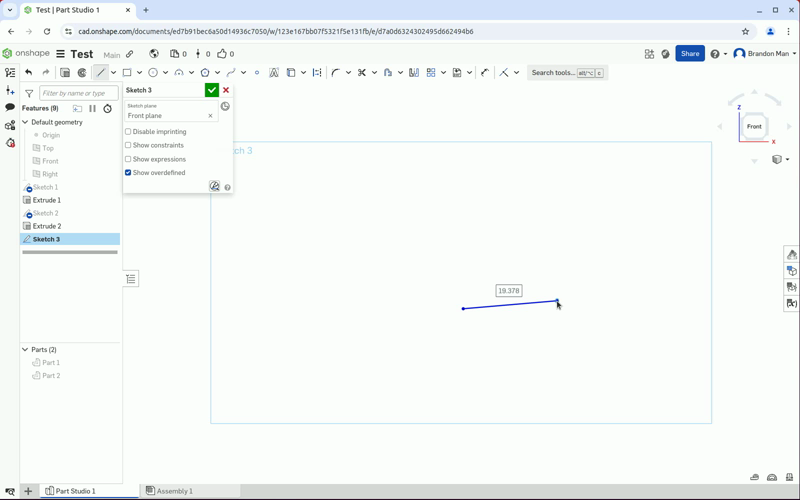
key(a)
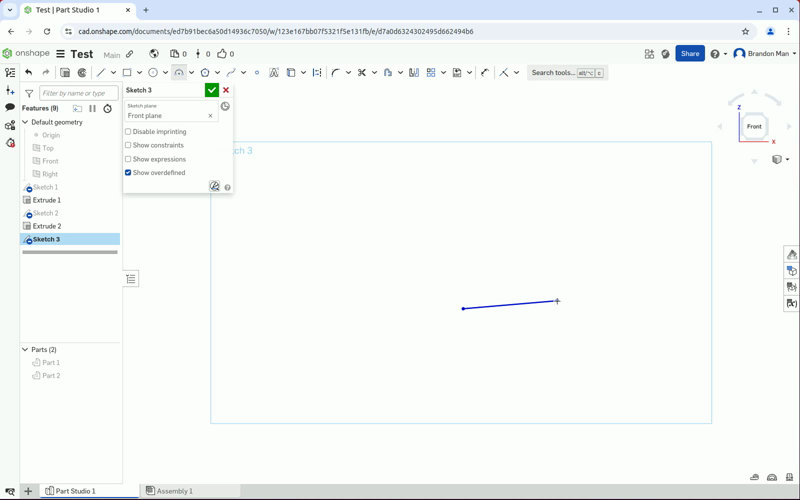
mouse_move(557, 300)
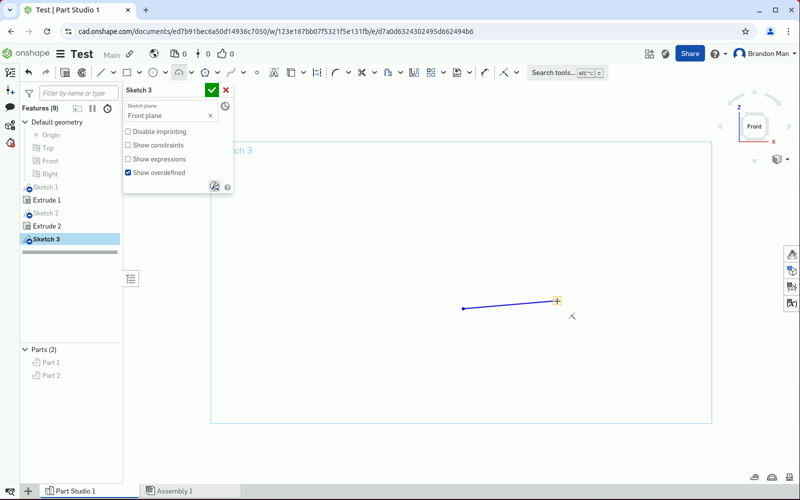
click(557, 300)
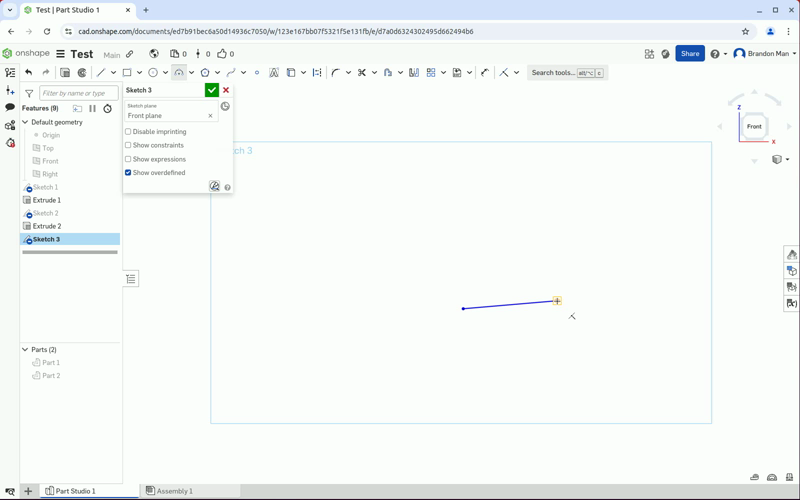
key_down(shift)
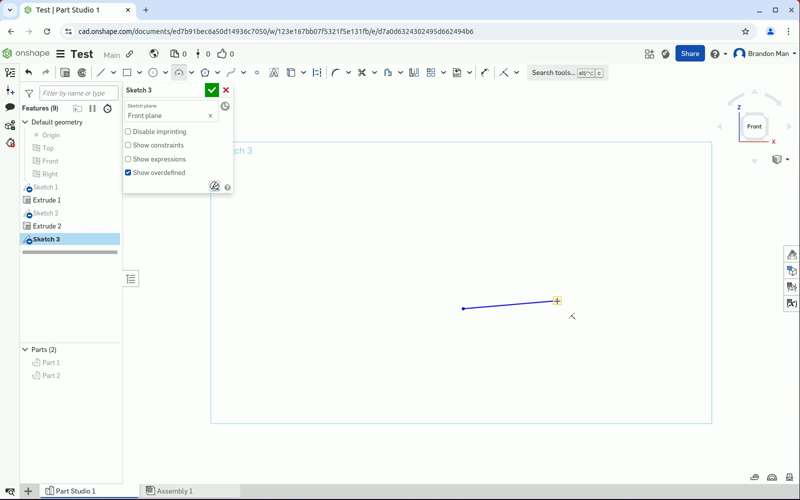
mouse_move(557, 264)
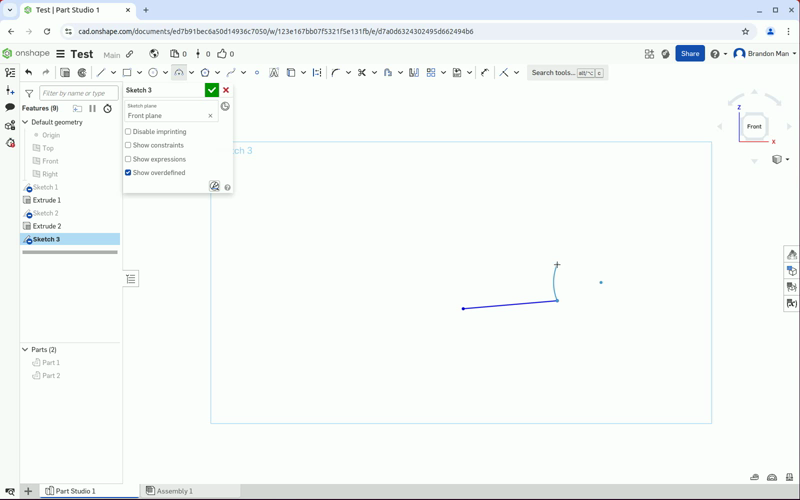
click(557, 264)
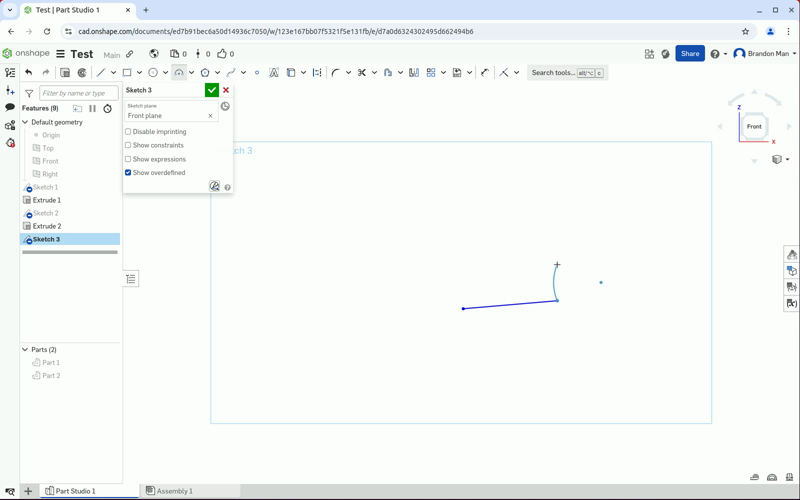
mouse_move(537, 282)
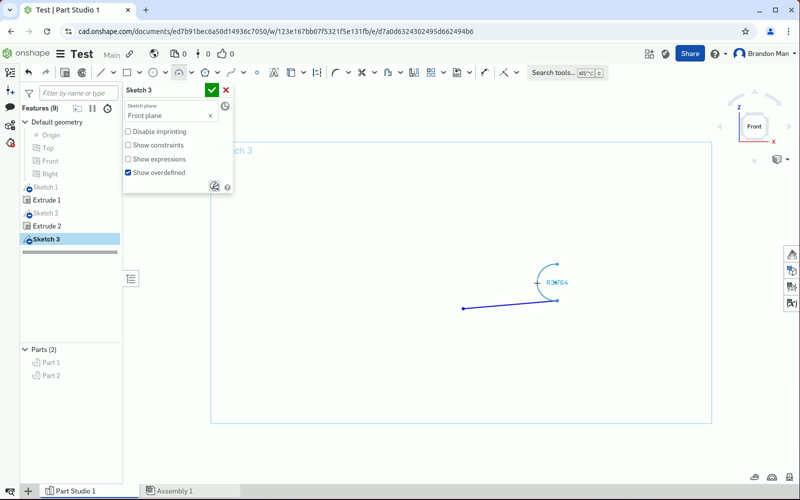
click(537, 282)
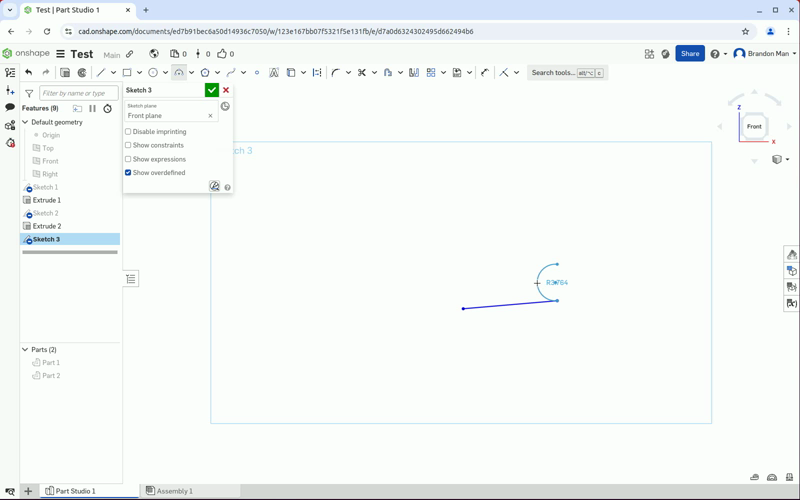
key_up(shift)
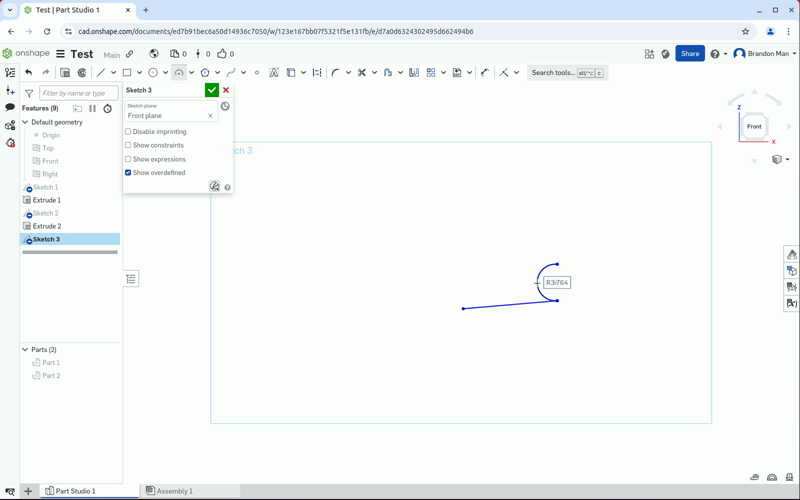
key(esc)
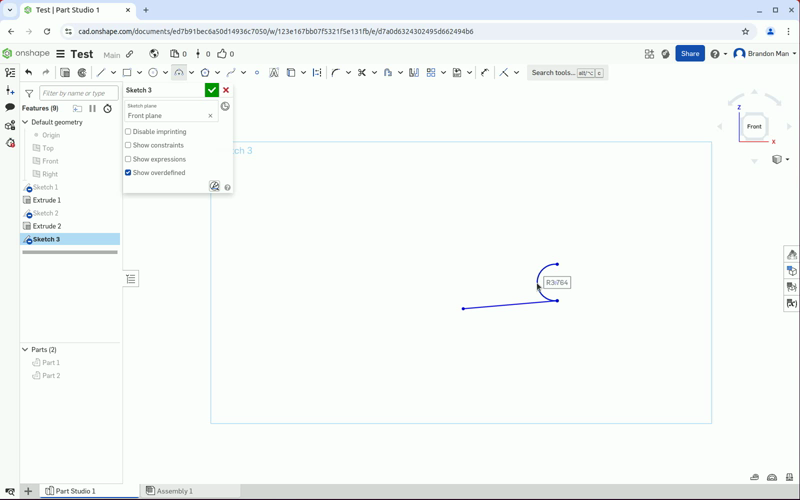
key(l)
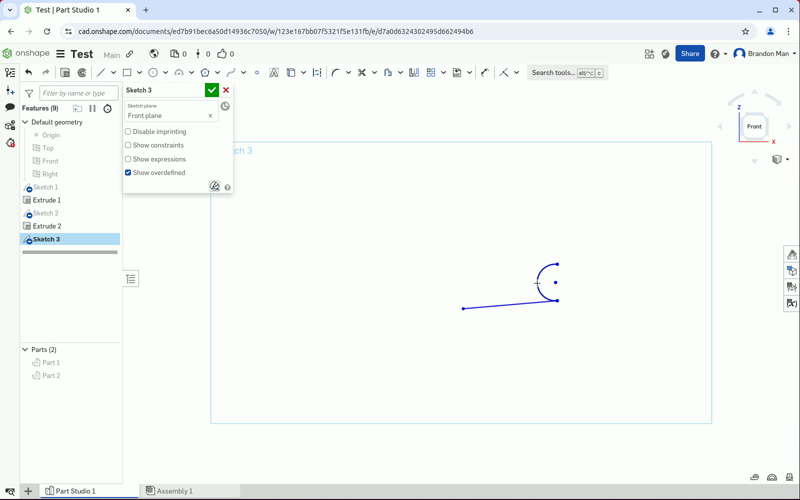
mouse_move(557, 264)
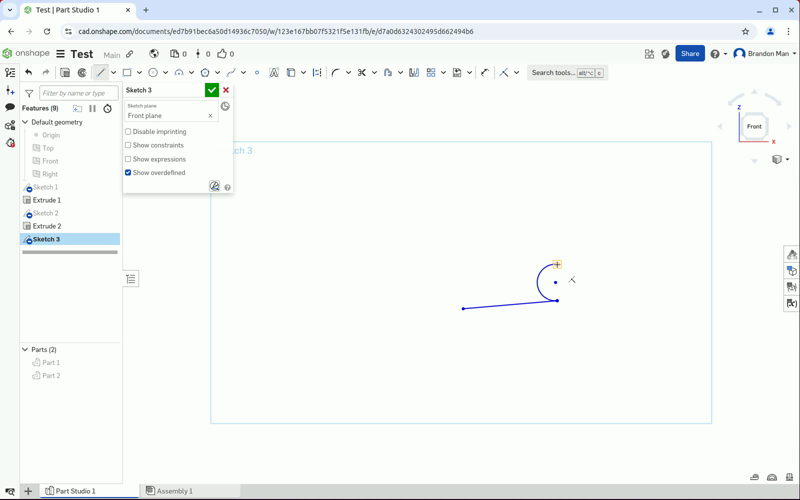
click(557, 264)
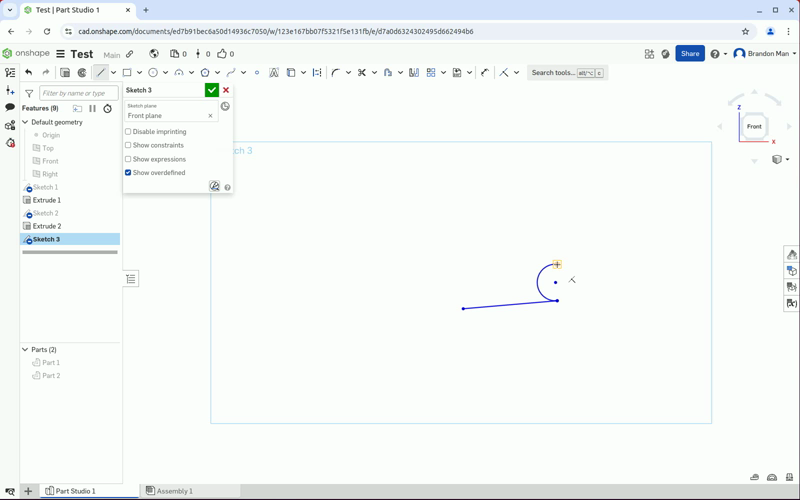
key_down(shift)
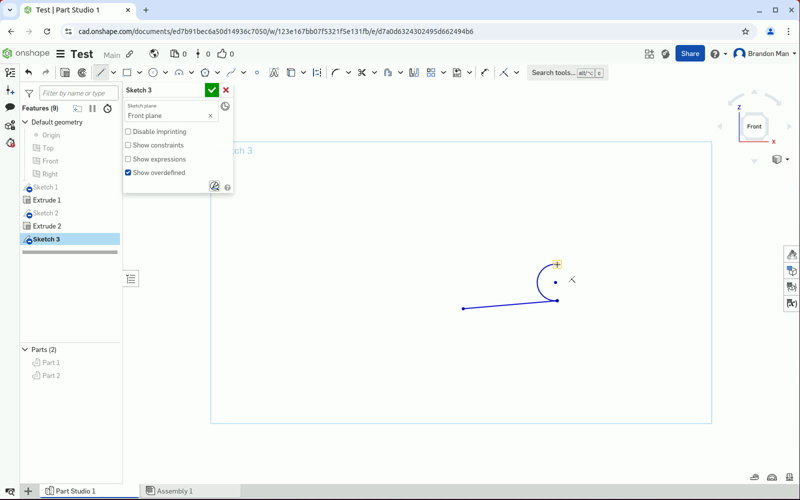
mouse_move(463, 256)
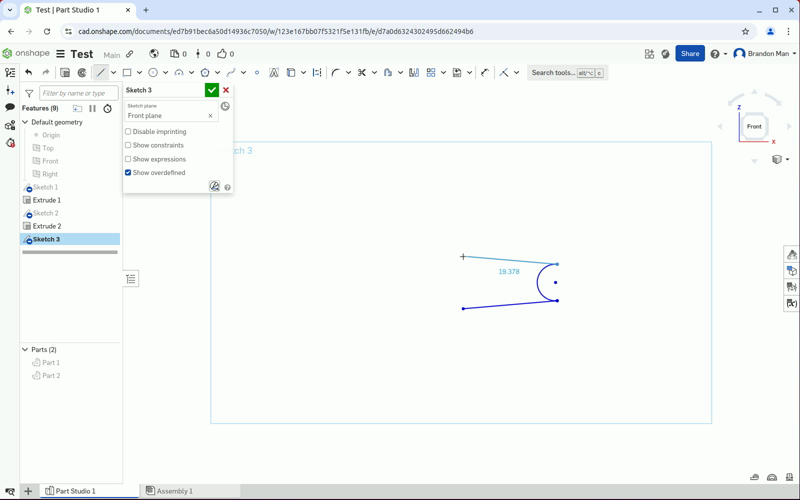
click(463, 256)
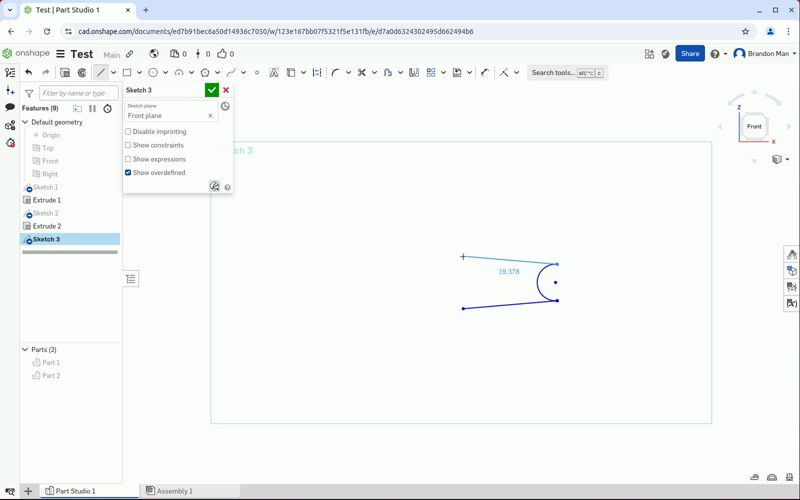
key_up(shift)
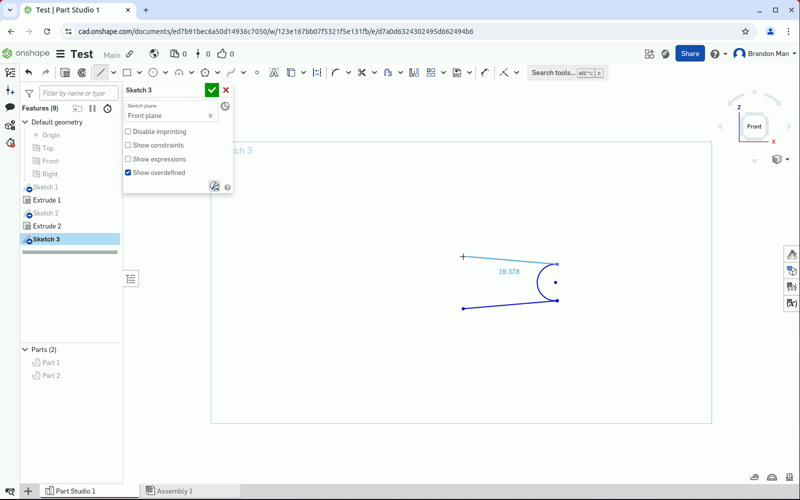
key(esc)
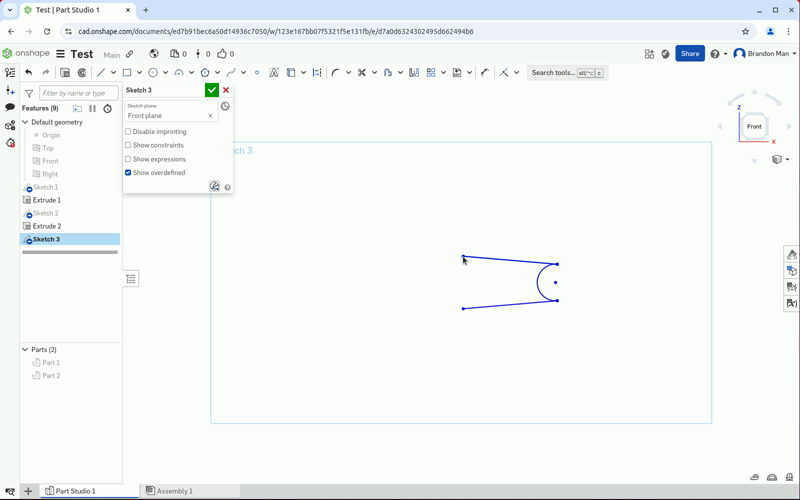
key(a)
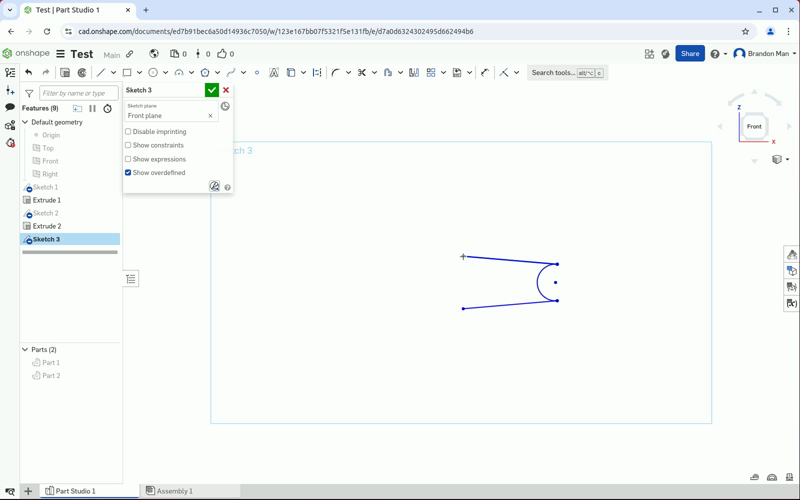
mouse_move(463, 256)
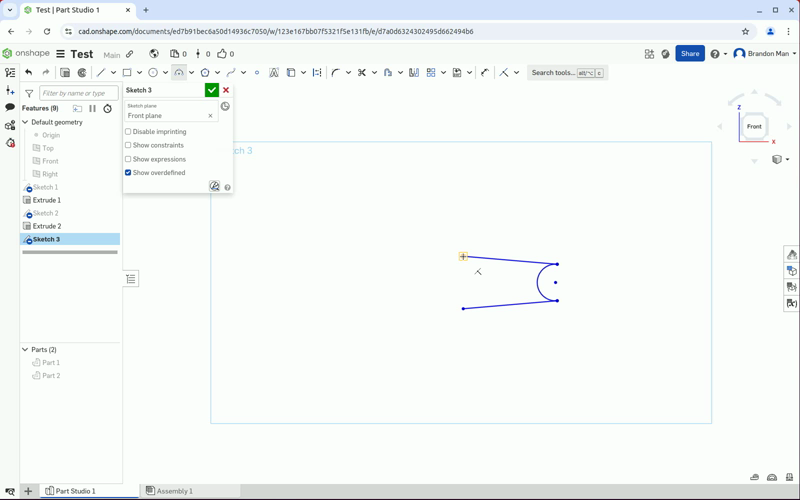
click(463, 256)
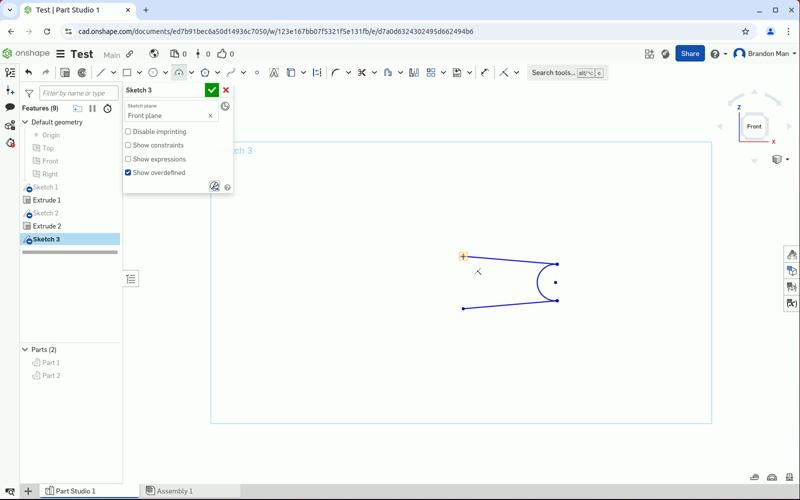
mouse_move(463, 308)
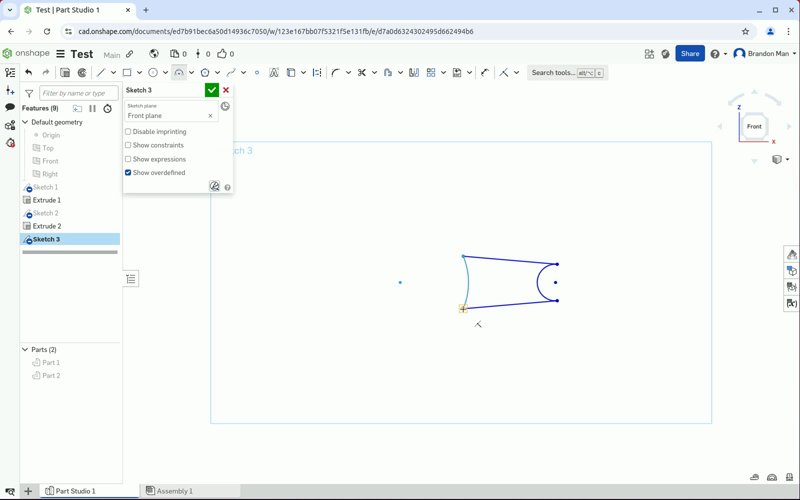
click(463, 308)
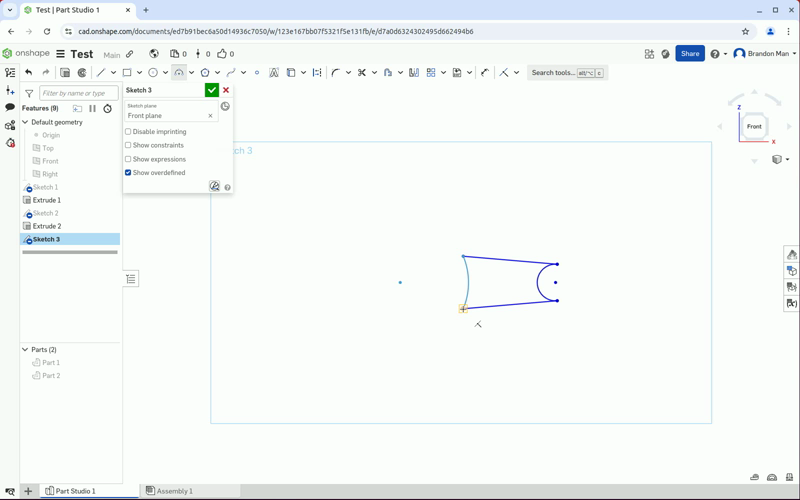
key_down(shift)
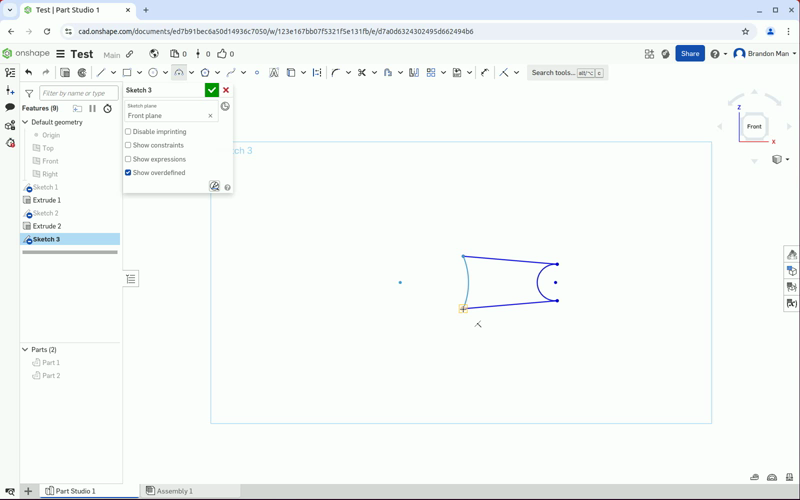
mouse_move(487, 282)
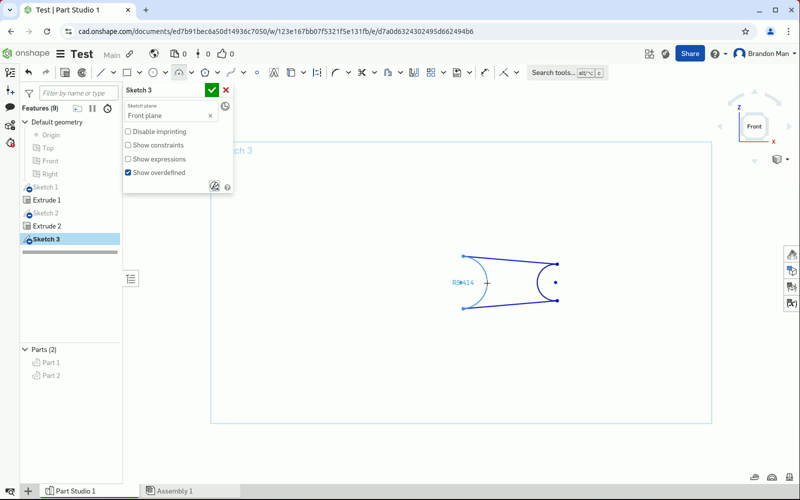
click(487, 282)
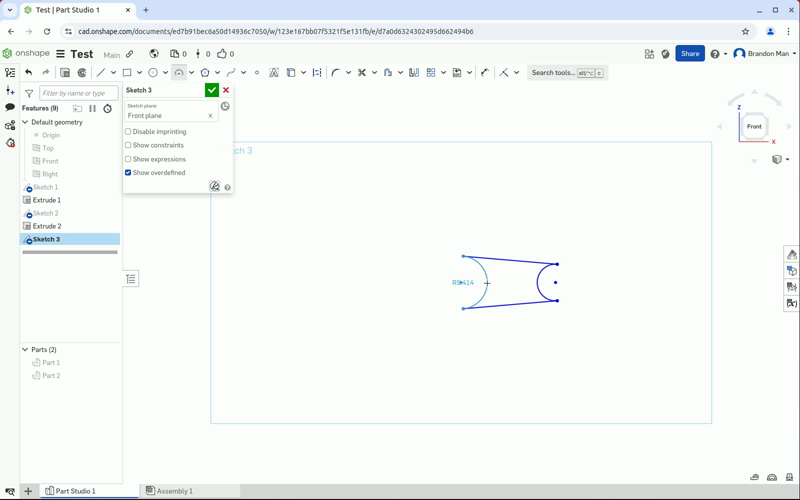
key_up(shift)
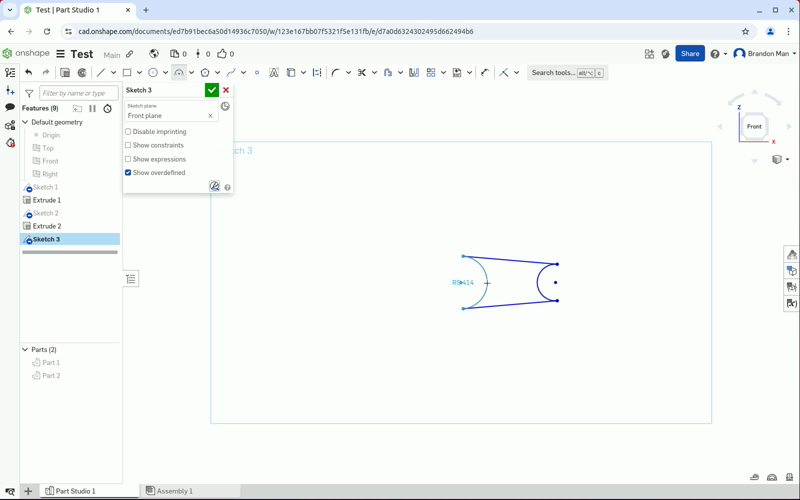
key(esc)
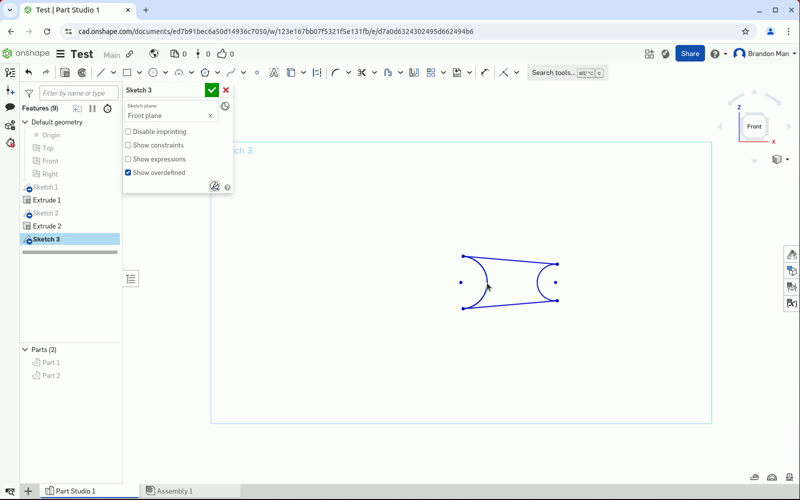
mouse_move(521, 296)
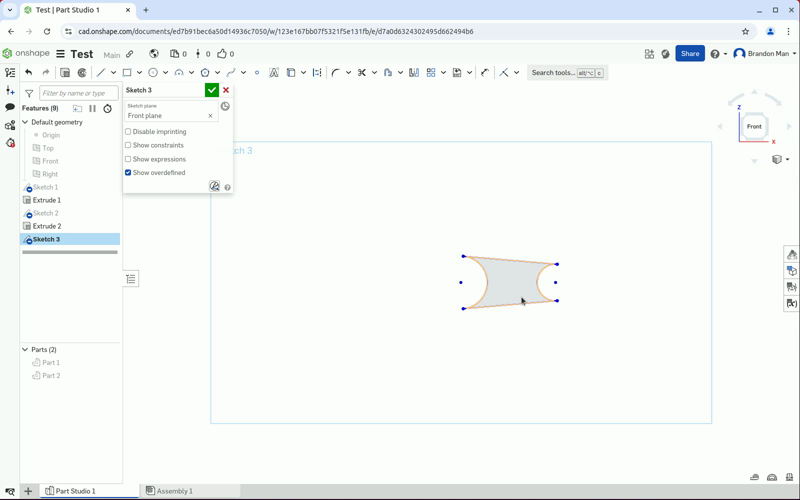
click(521, 296)
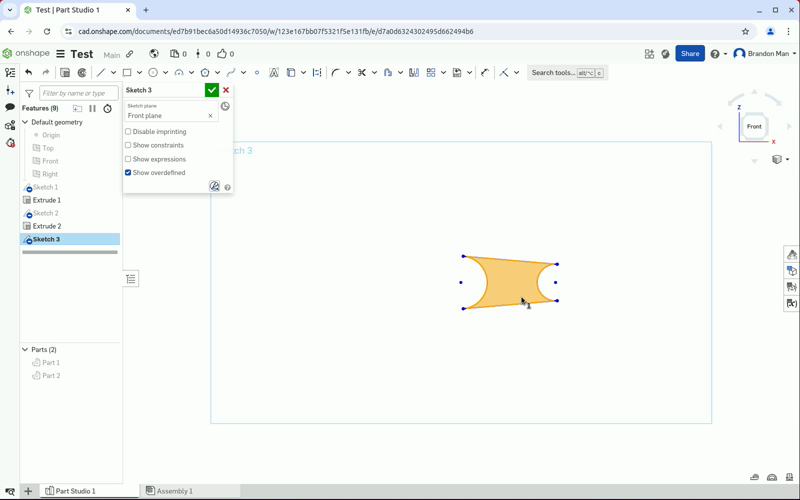
mouse_move(73, 352)
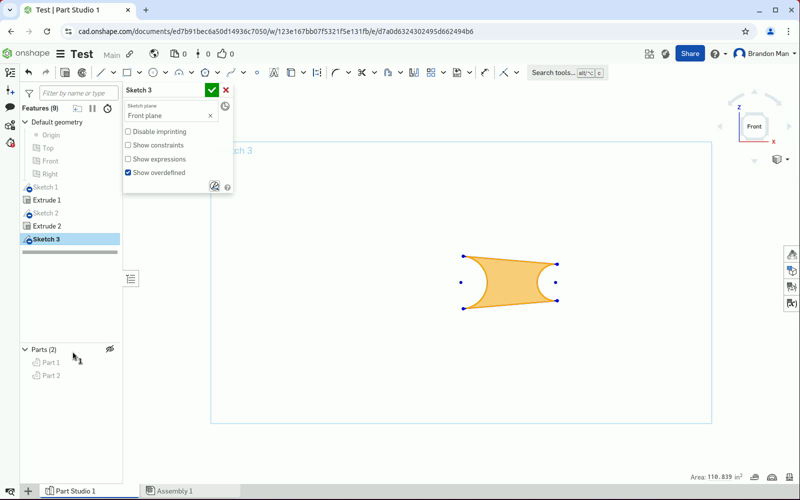
key(shift+y)
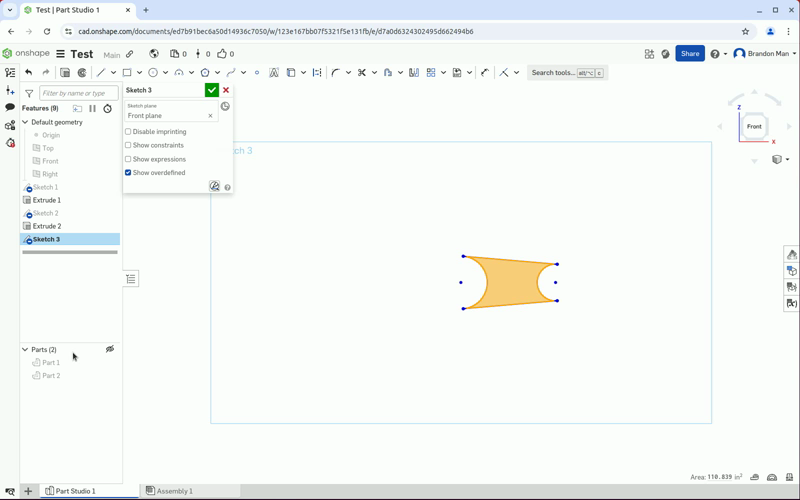
key(shift+e)
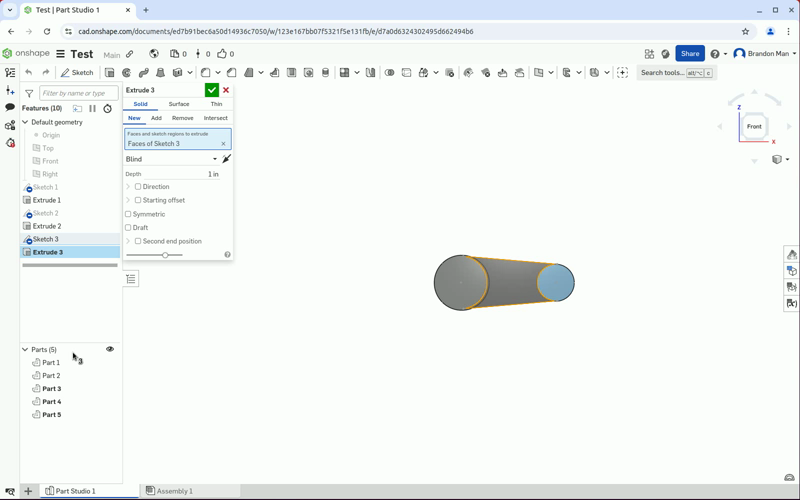
mouse_move(143, 106)
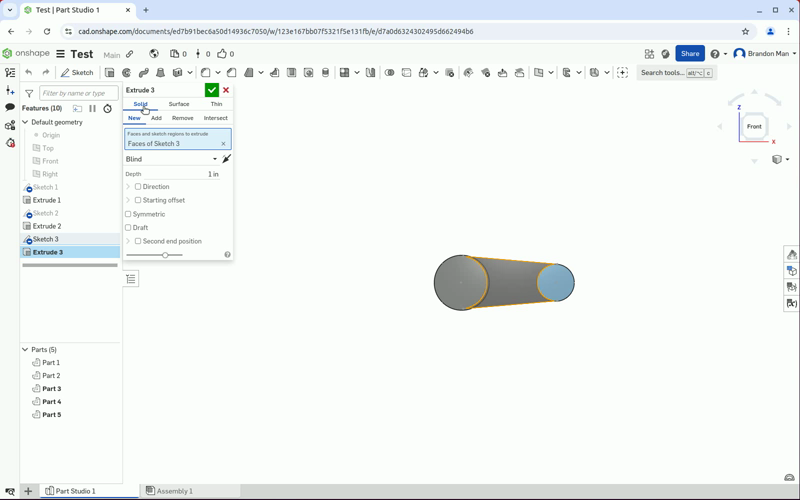
click(143, 106)
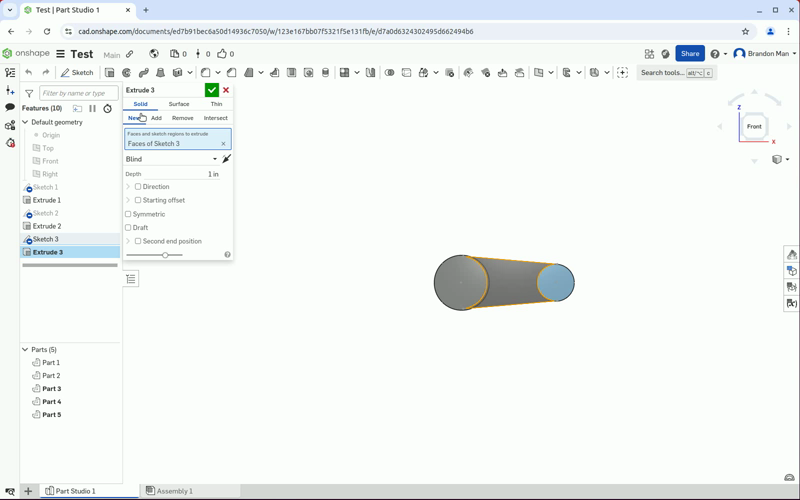
mouse_move(137, 120)
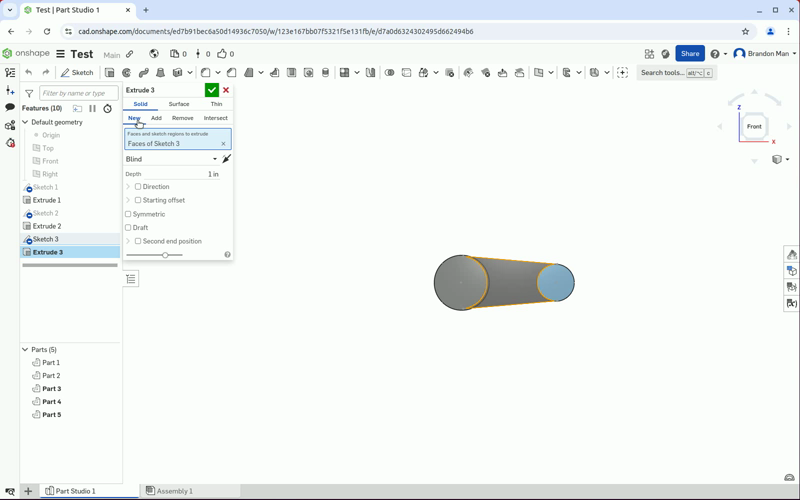
click(137, 120)
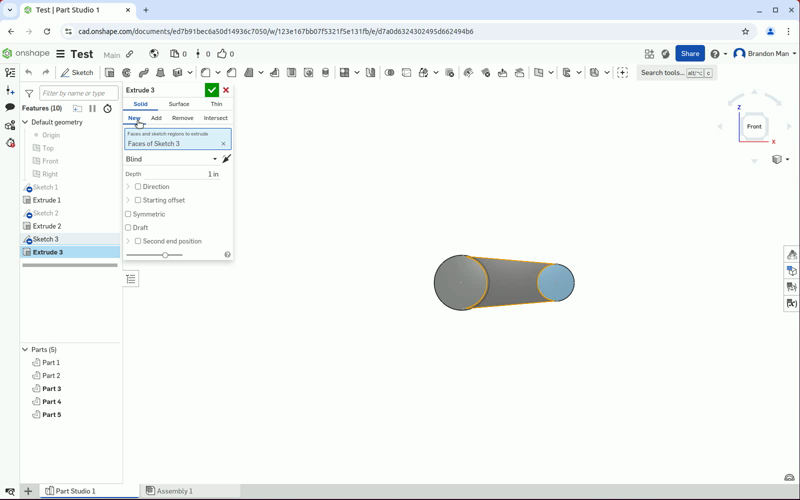
key(tab, 4)
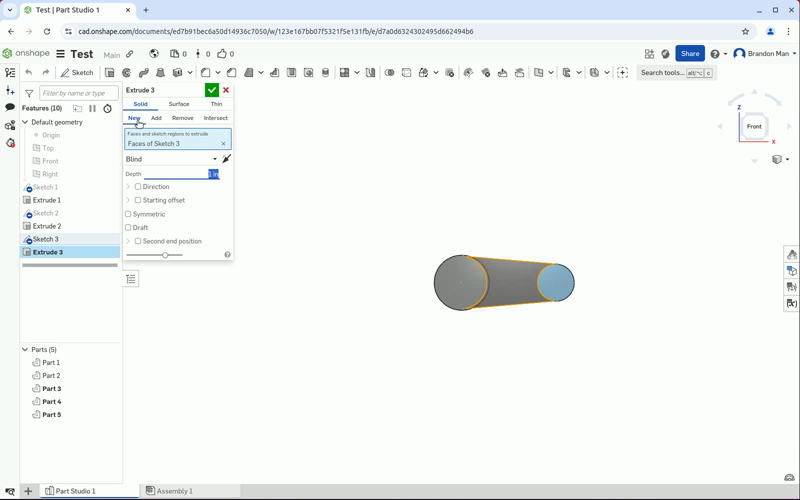
text(5.296)
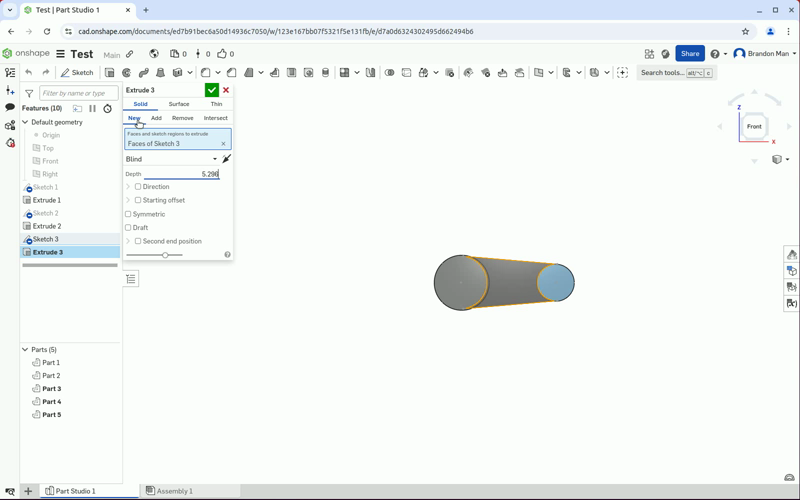
key(enter)
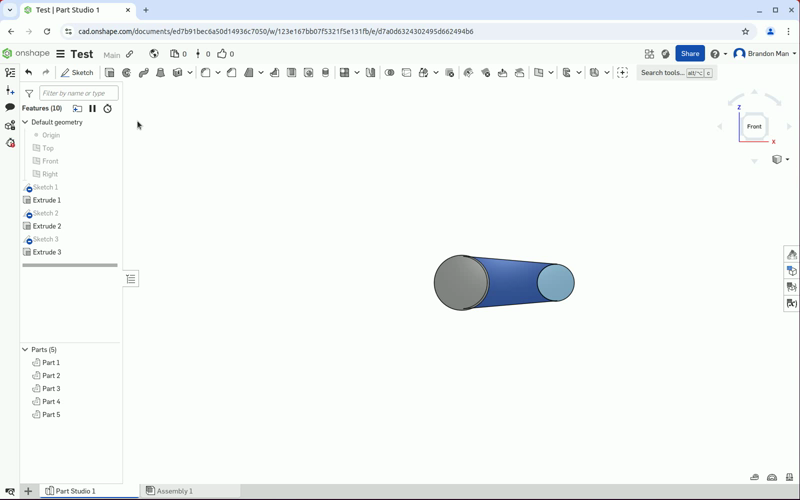
key(shift+h)
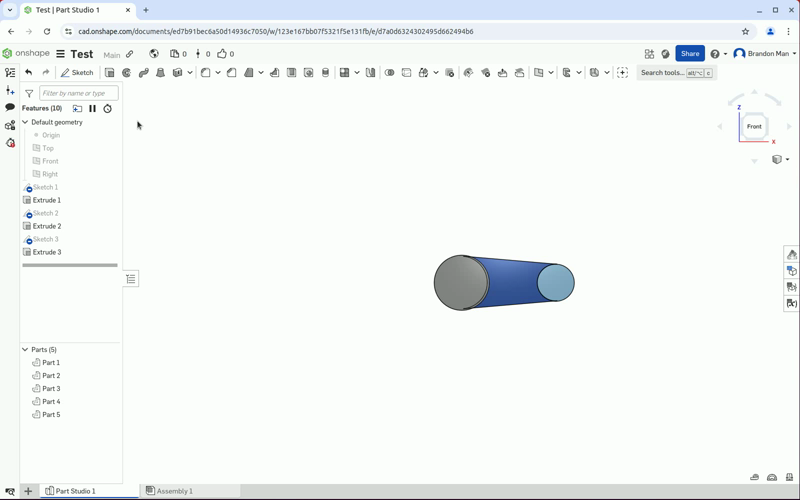
key(shift+h)
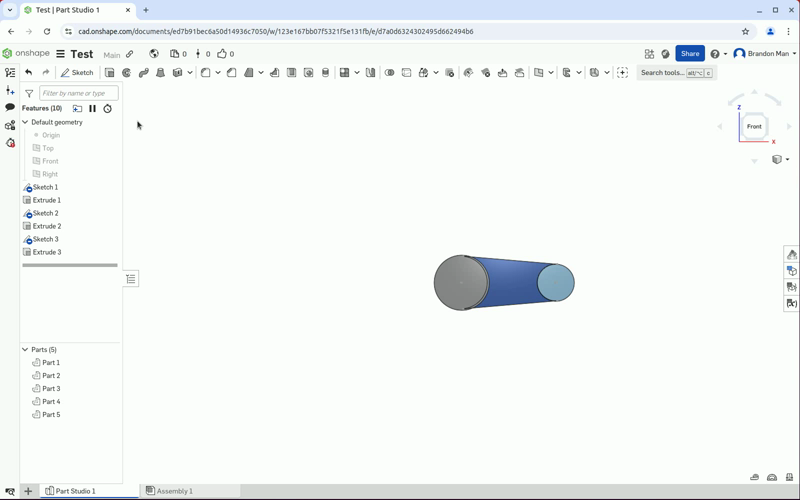
key(shift+7)
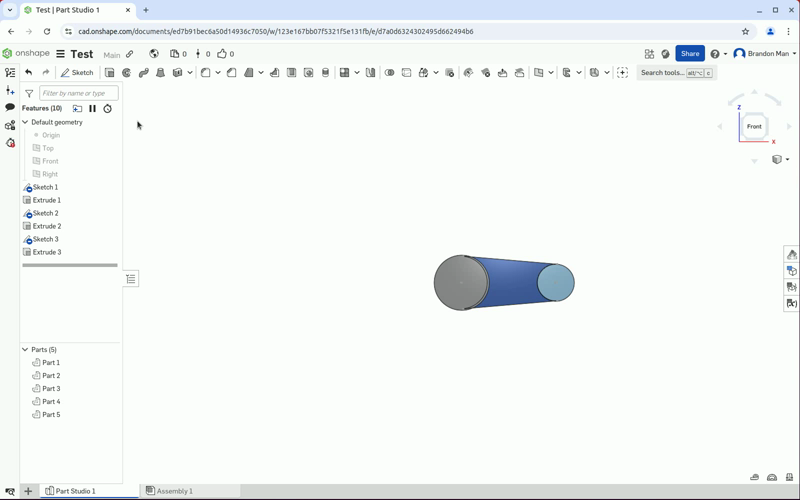
key(left, 2)
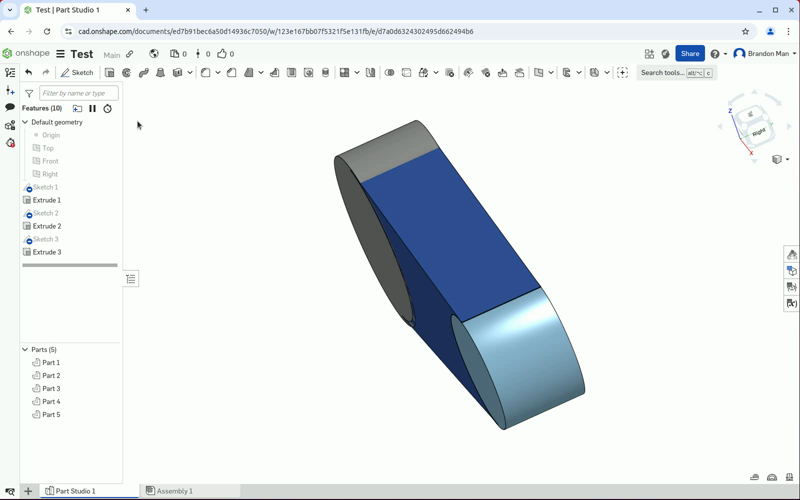
key(down, 2)
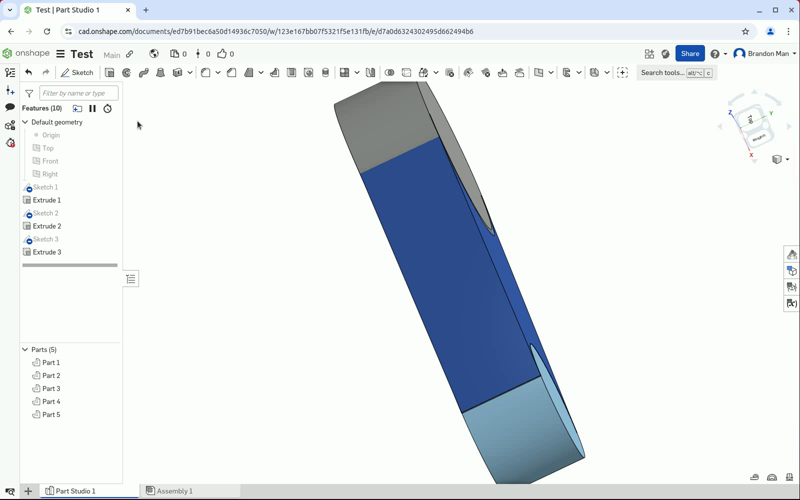
key(up, 2)
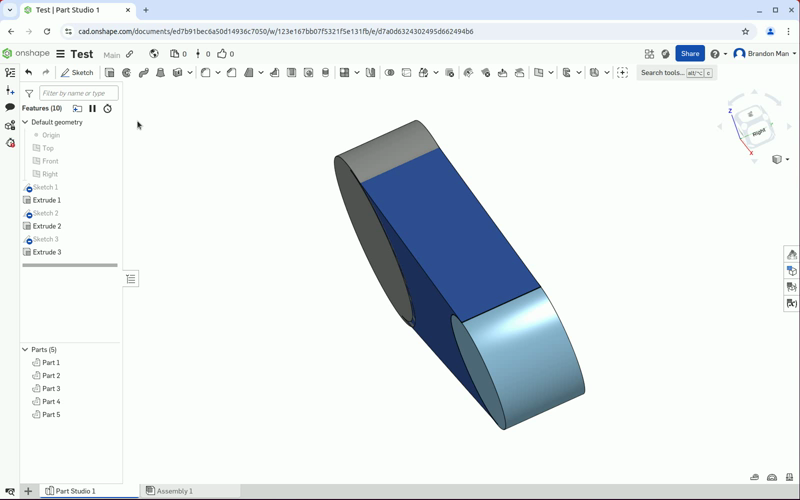
key(right, 2)
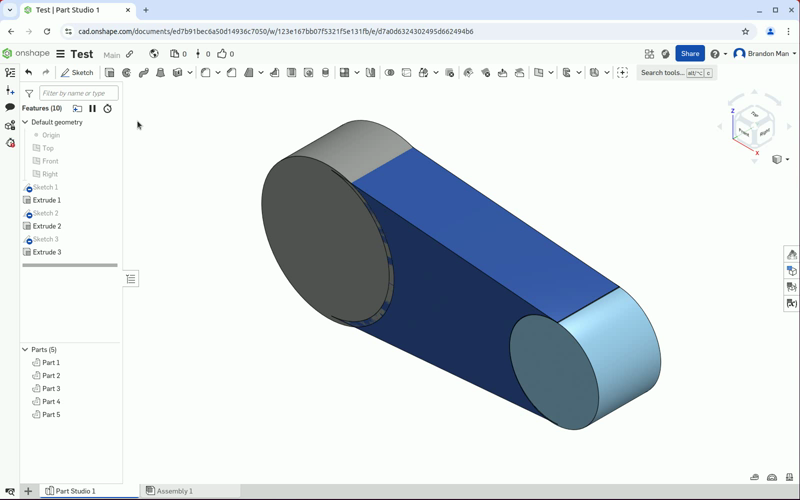
mouse_move(73, 189)
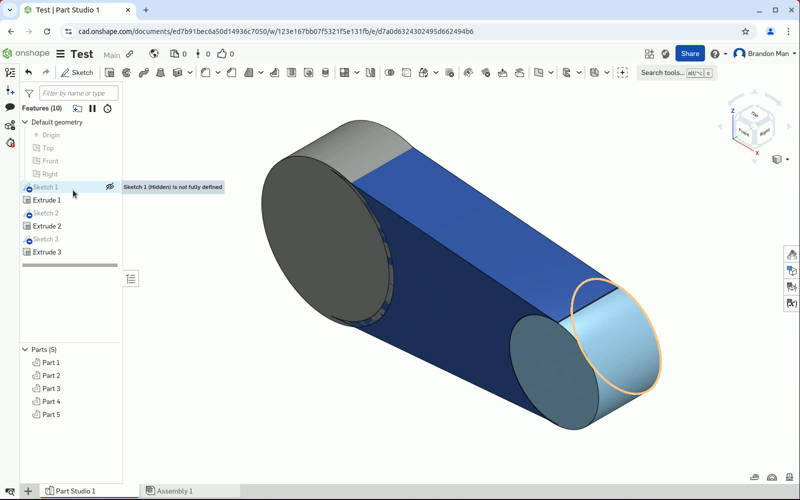
click(73, 189)